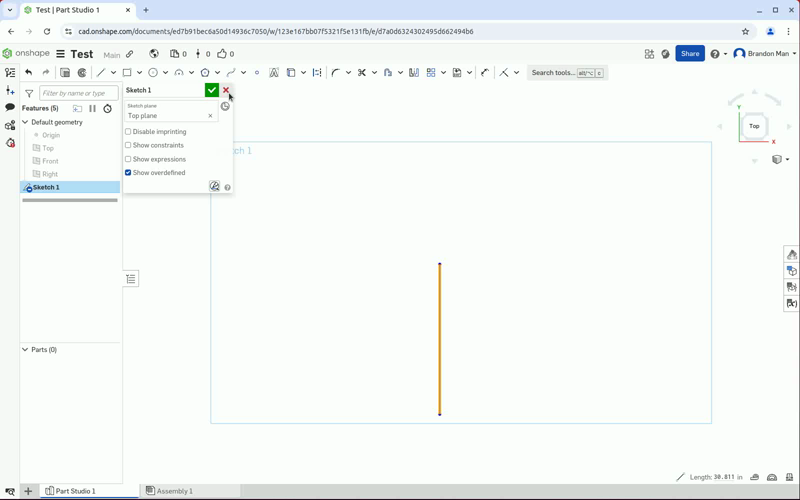
key(shift+h)
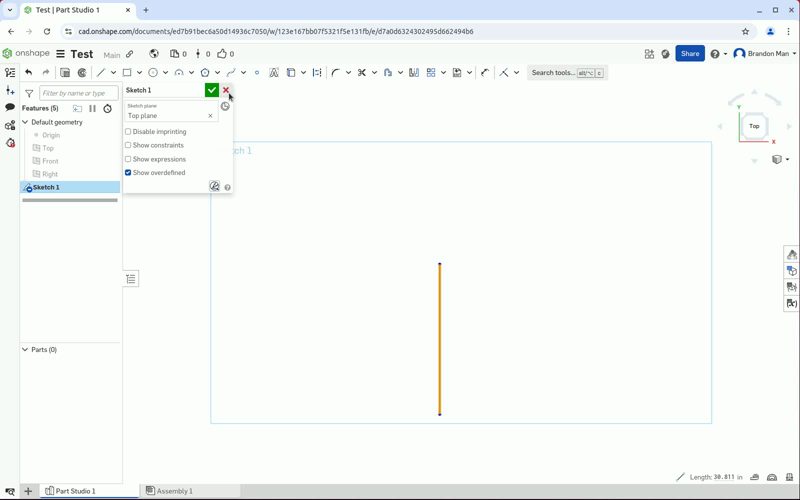
key(shift+s)
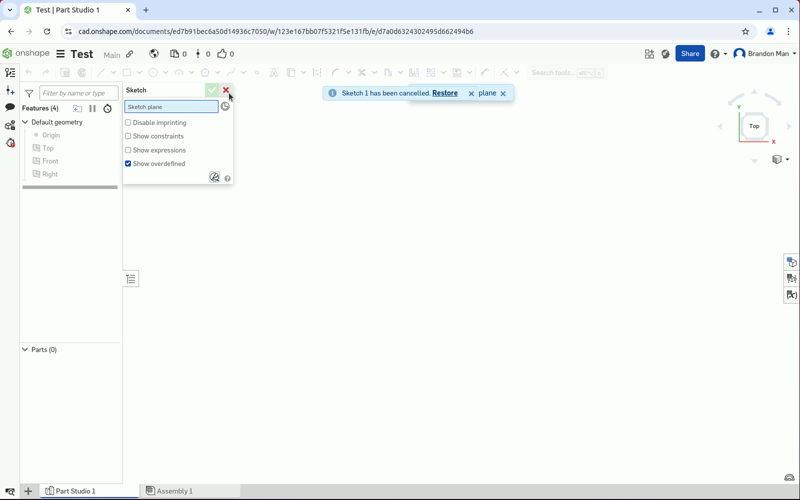
mouse_move(73, 150)
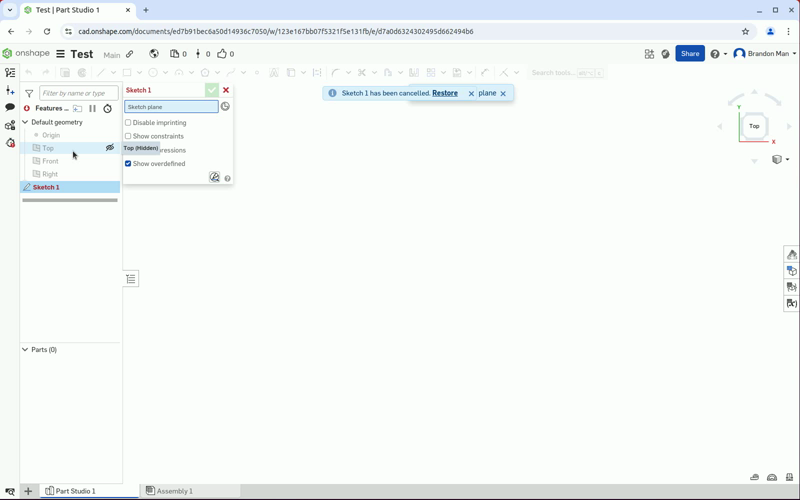
click(73, 150)
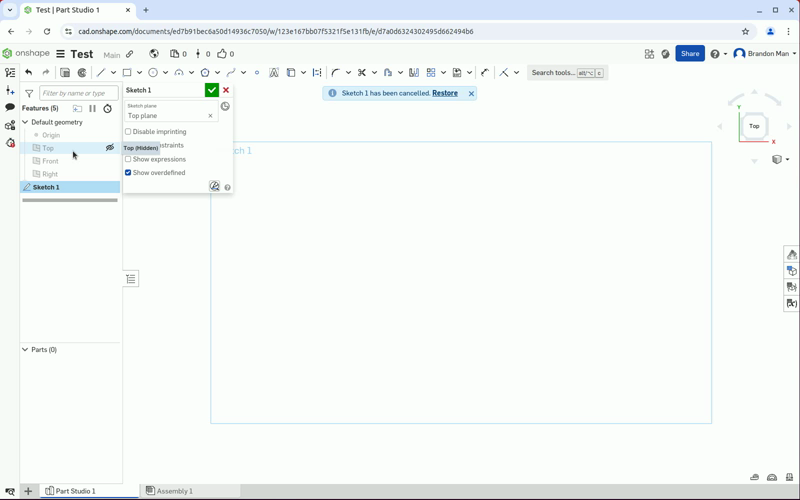
mouse_move(73, 352)
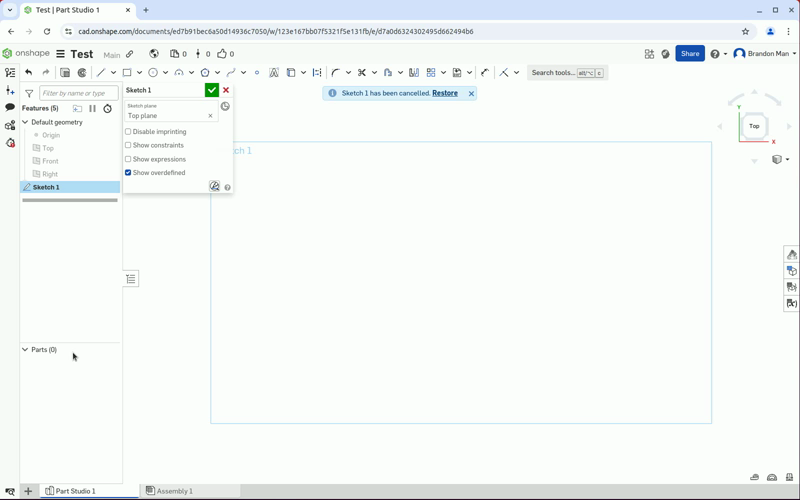
key(y)
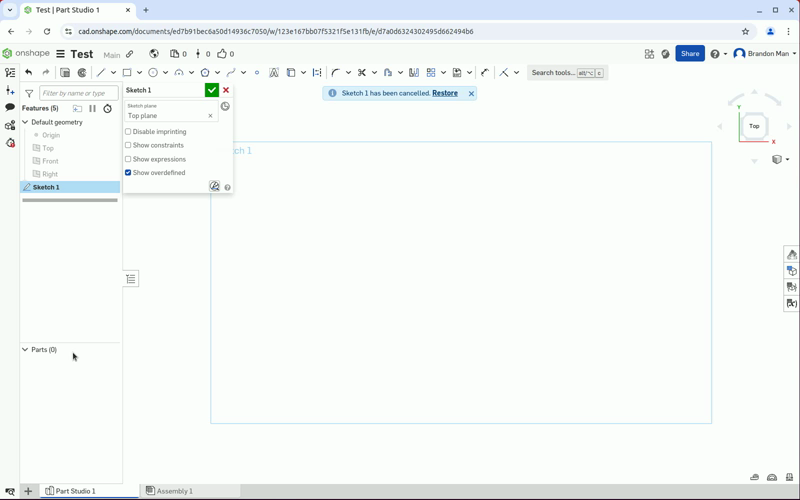
key(l)
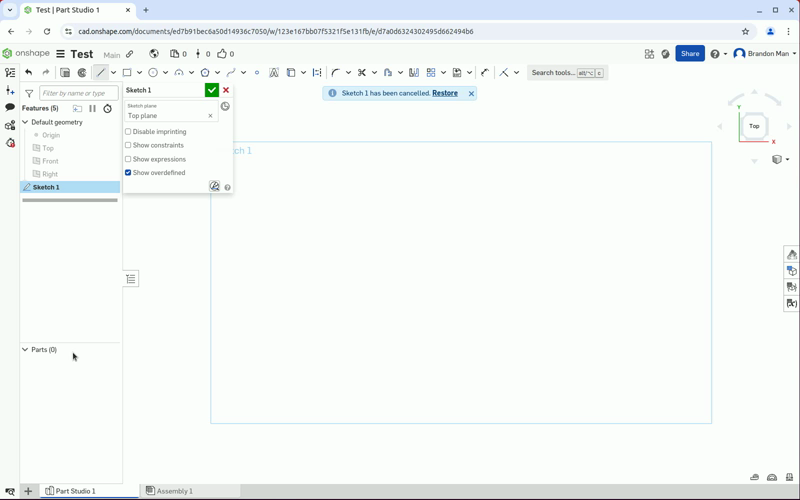
key_down(shift)
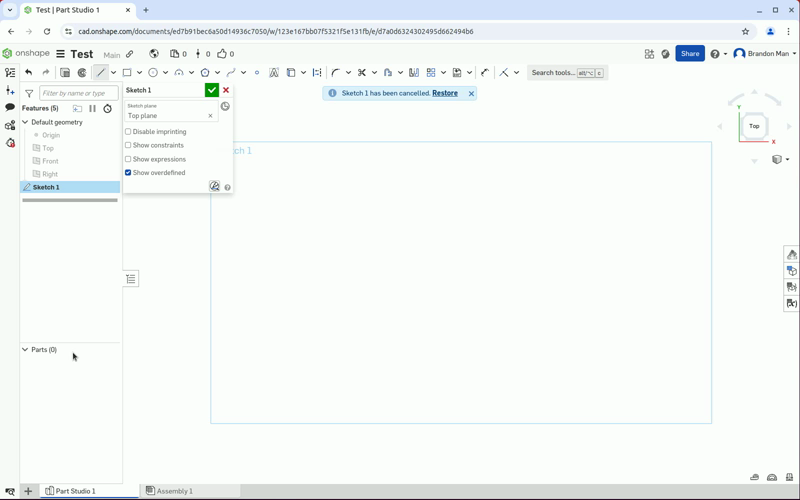
mouse_move(515, 282)
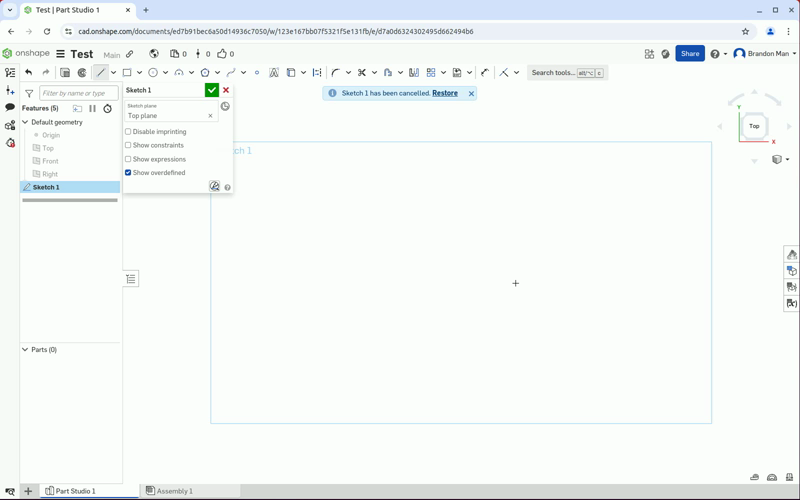
click(515, 282)
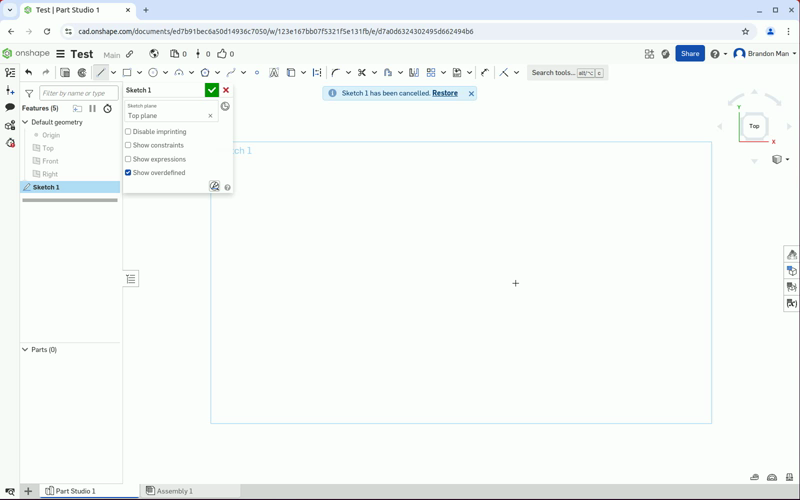
key_up(shift)
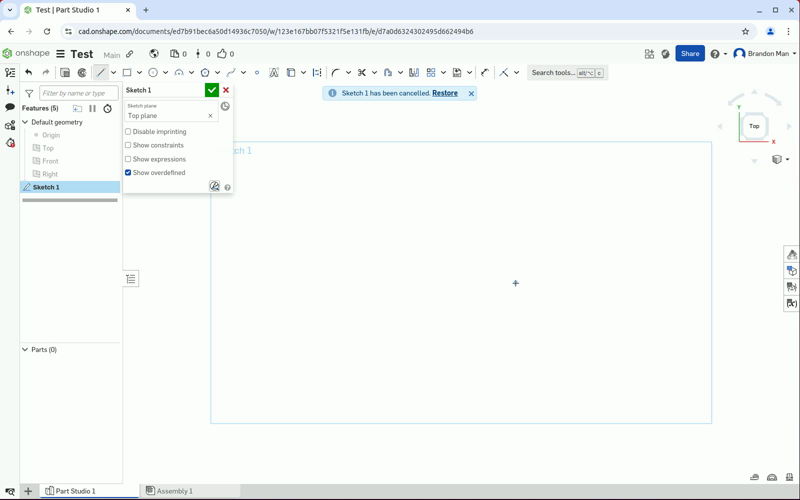
key_down(shift)
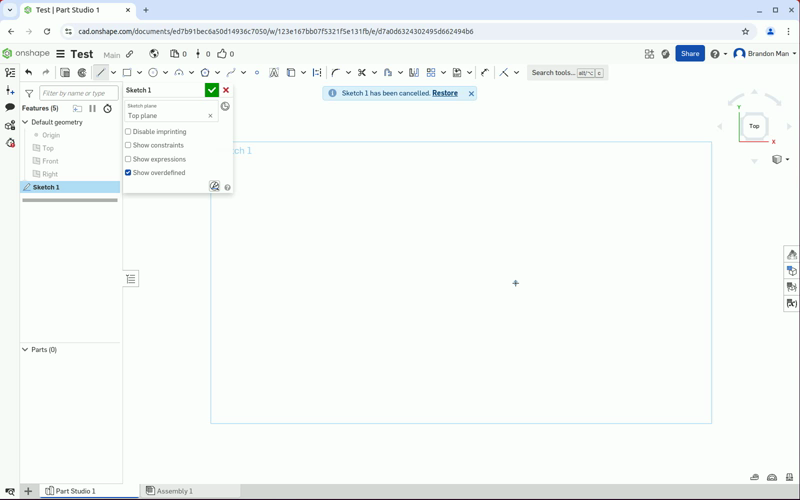
mouse_move(545, 282)
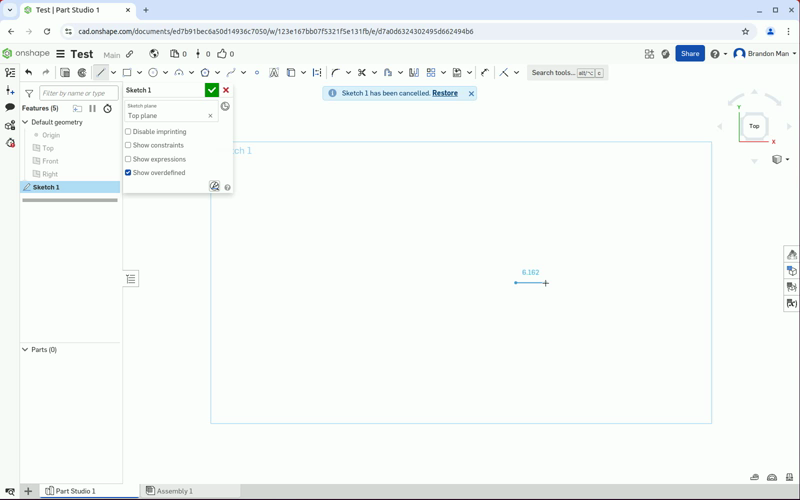
mouse_move(573, 282)
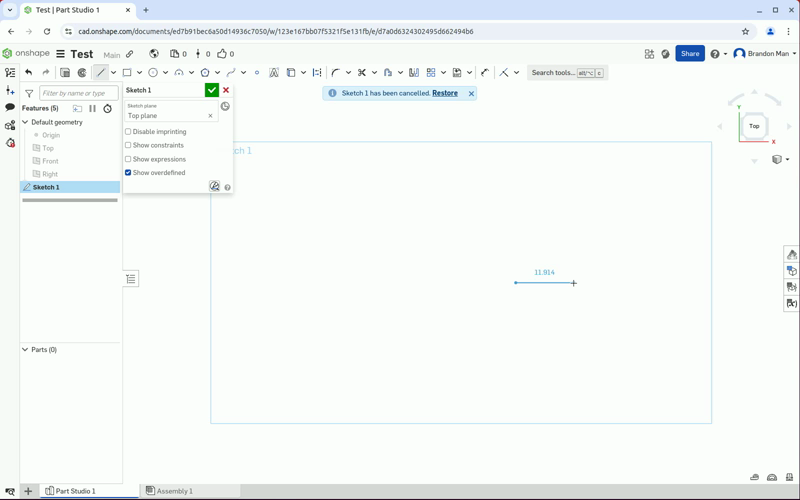
click(573, 282)
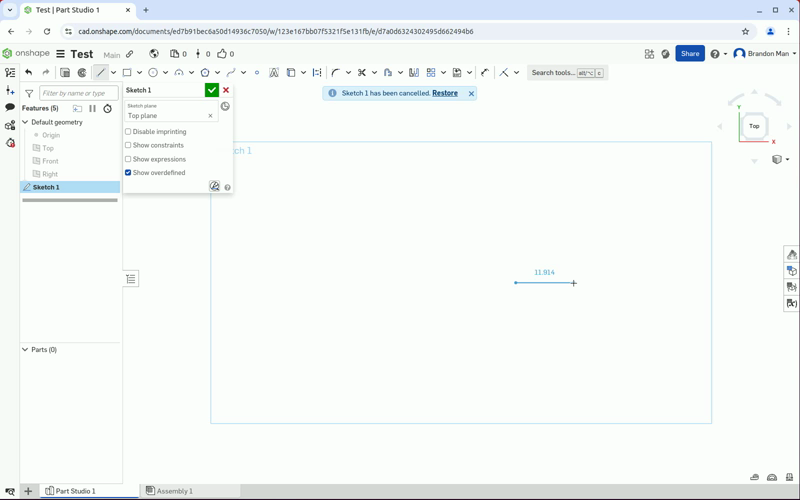
key_up(shift)
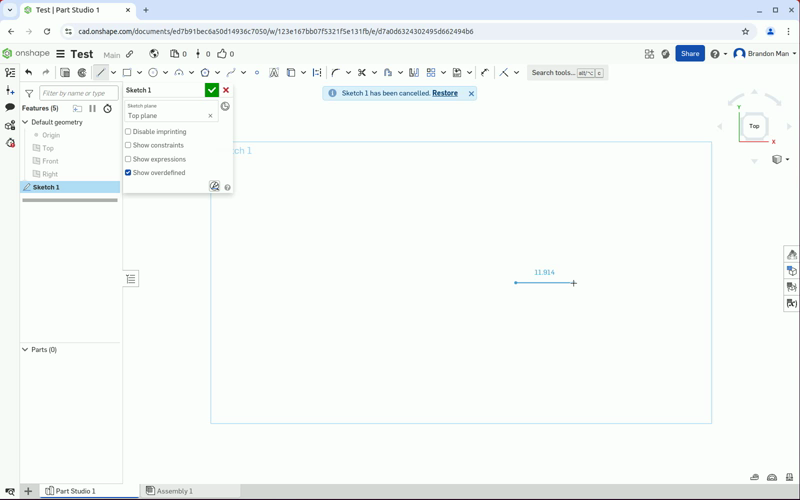
key_down(shift)
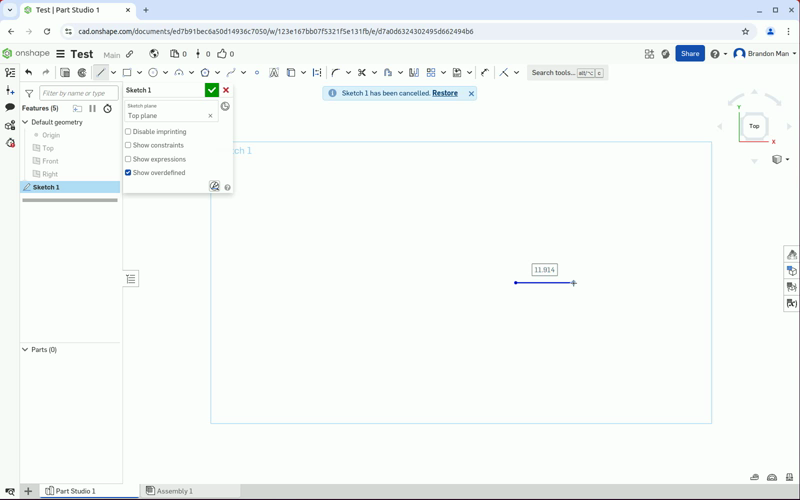
mouse_move(589, 282)
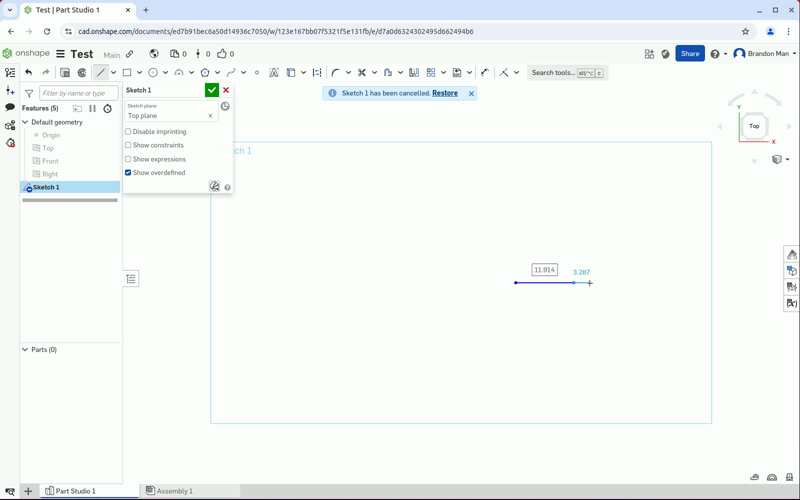
mouse_move(573, 253)
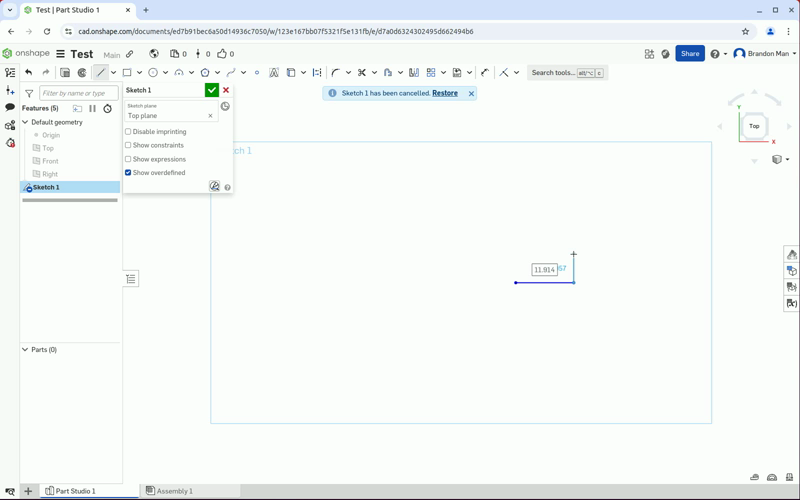
click(573, 253)
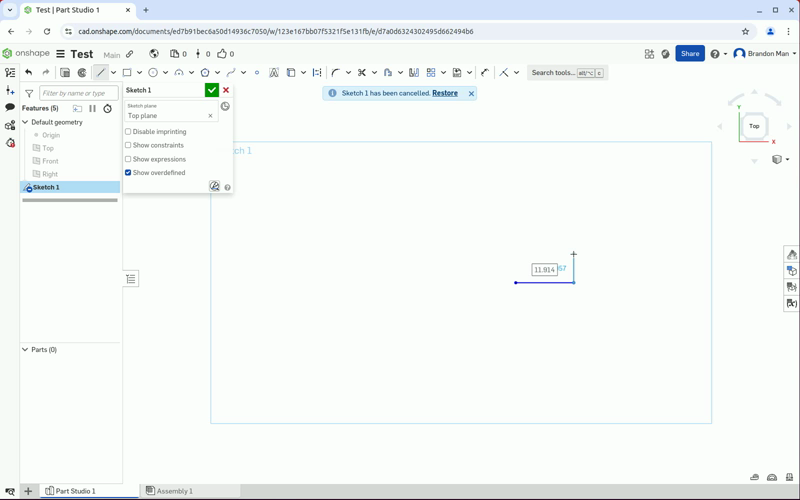
key_up(shift)
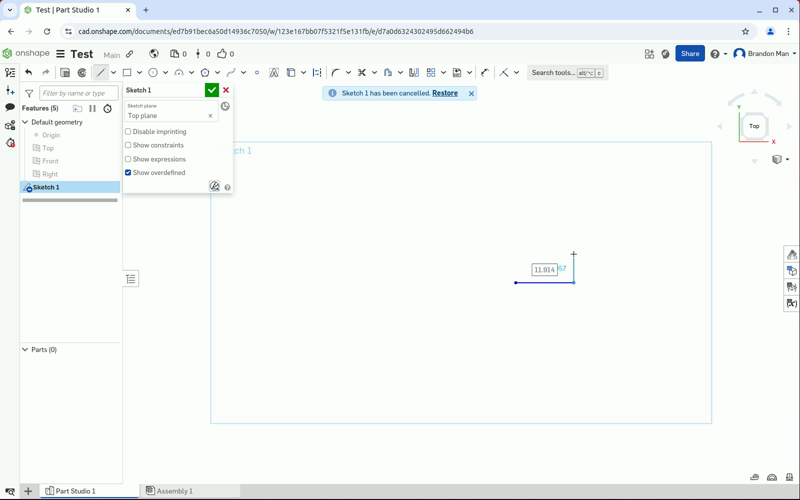
key_down(shift)
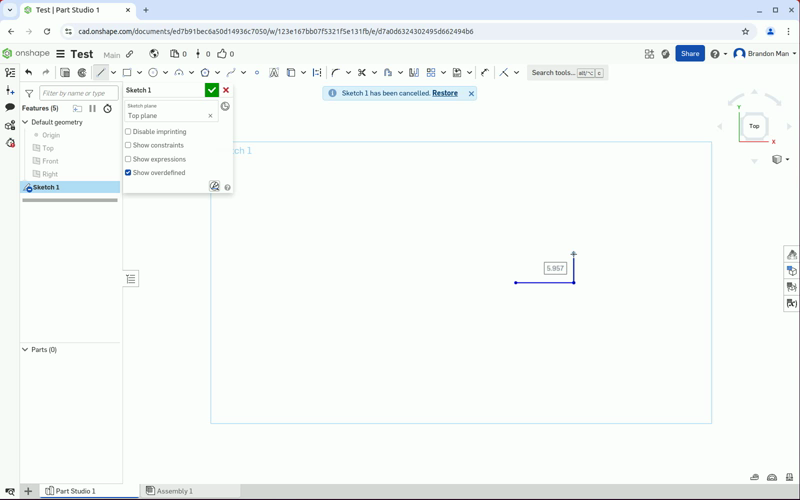
mouse_move(589, 253)
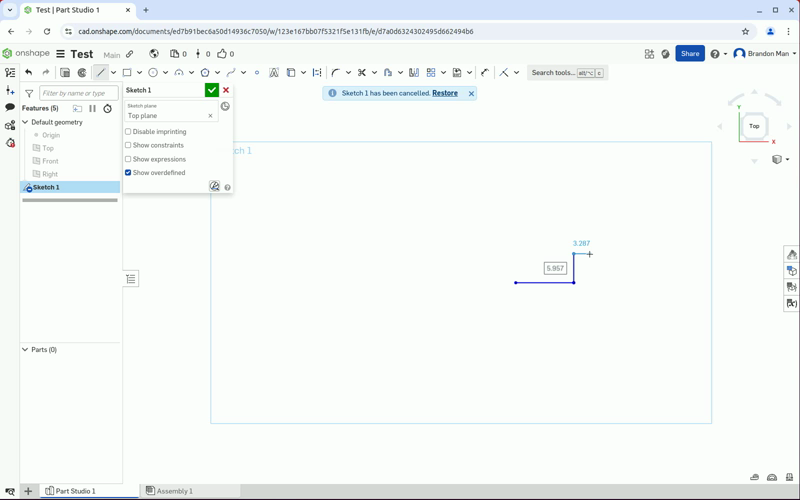
mouse_move(515, 253)
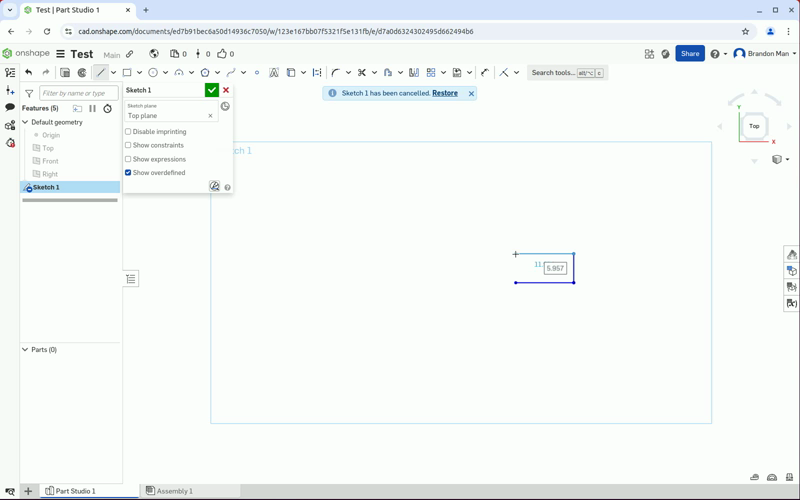
click(515, 253)
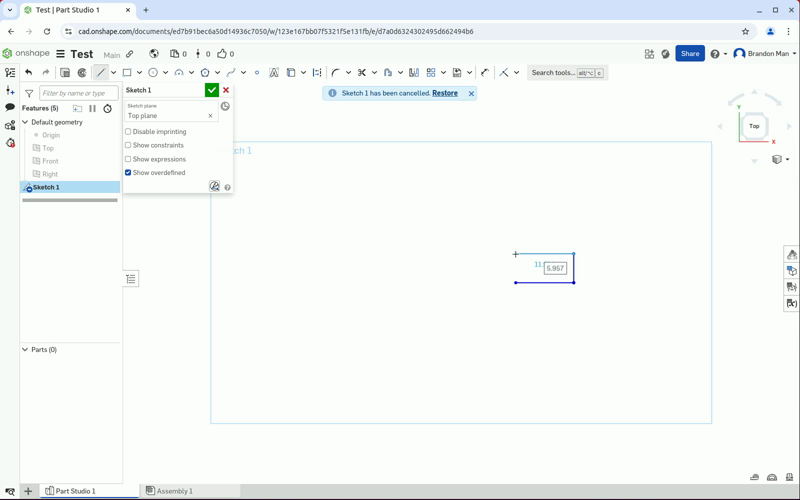
key_up(shift)
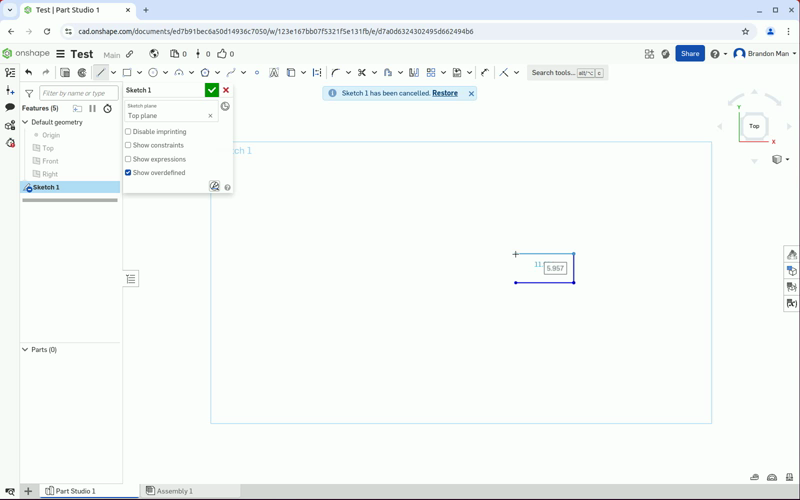
mouse_move(545, 253)
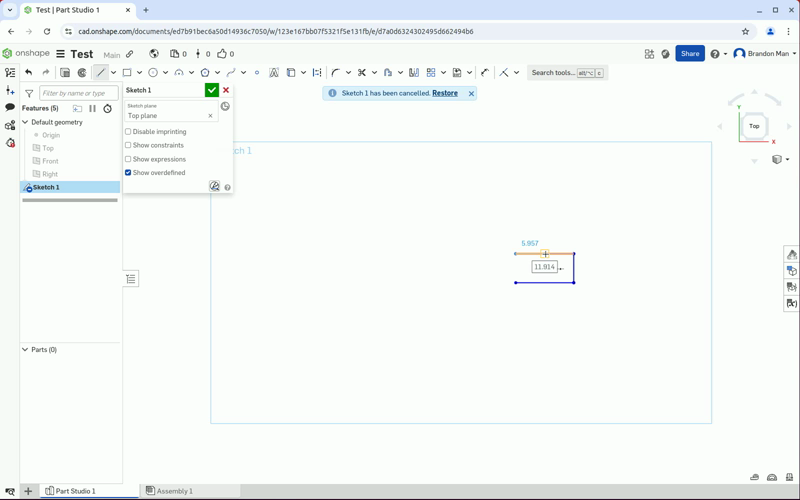
key_down(shift)
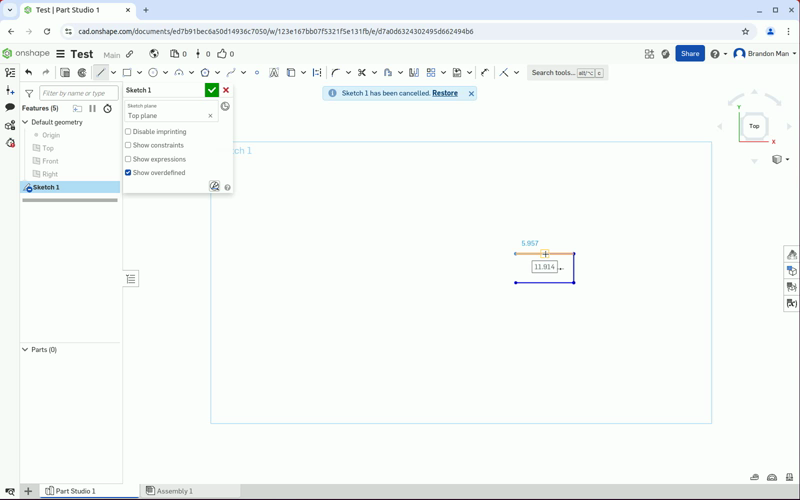
mouse_move(515, 282)
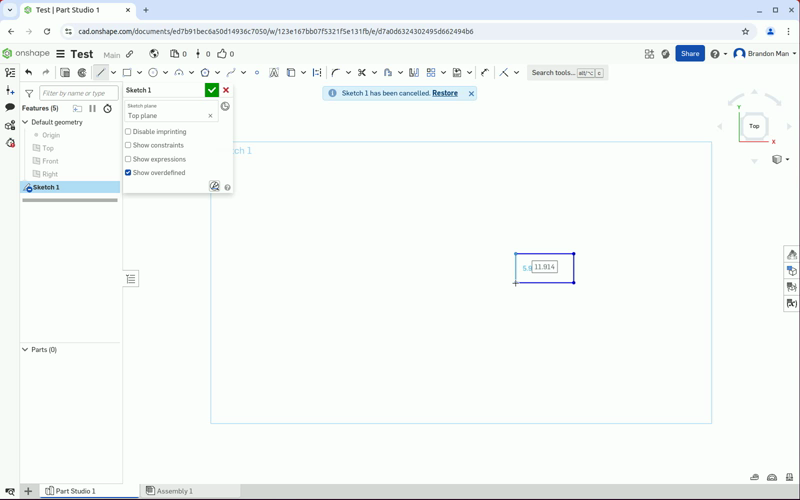
key_up(shift)
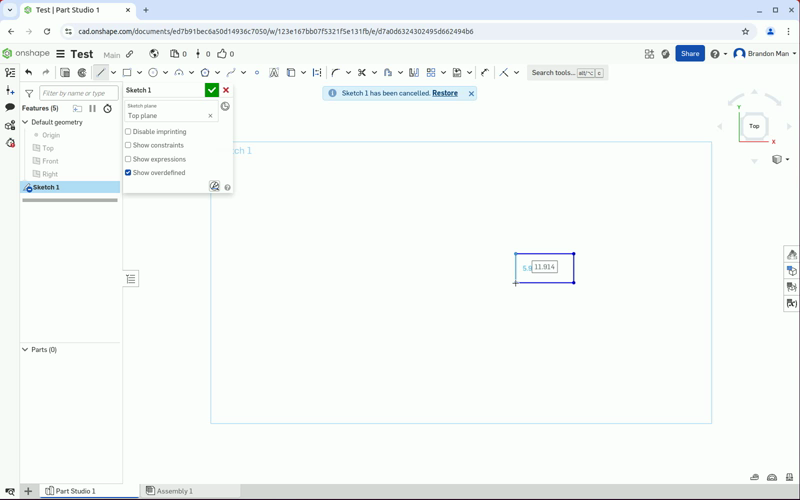
click(515, 282)
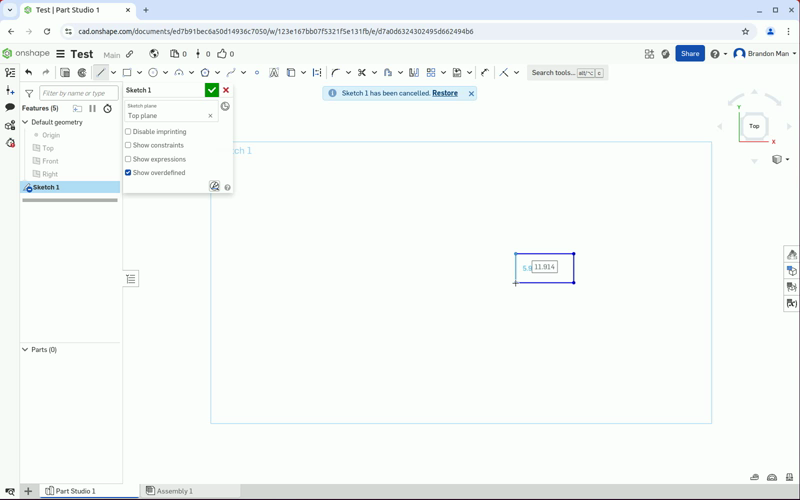
key(esc)
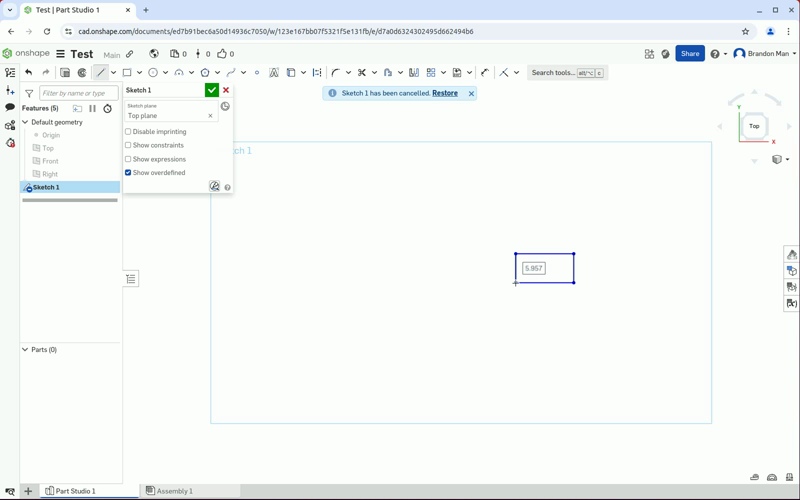
mouse_move(519, 269)
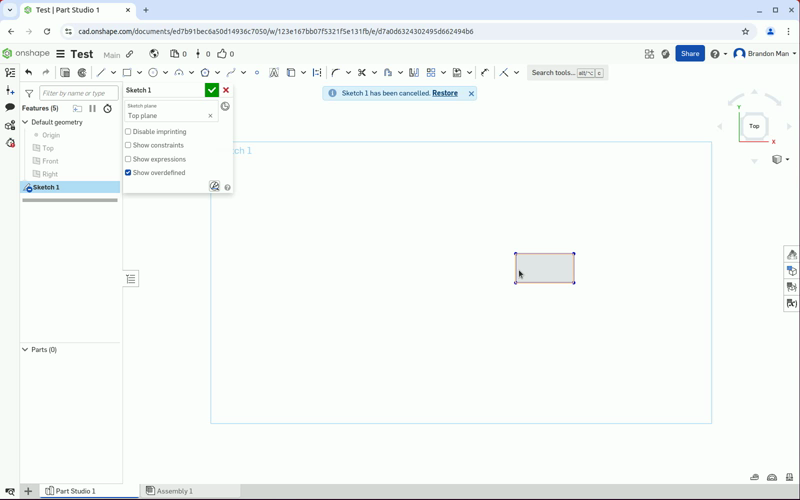
scroll(6)
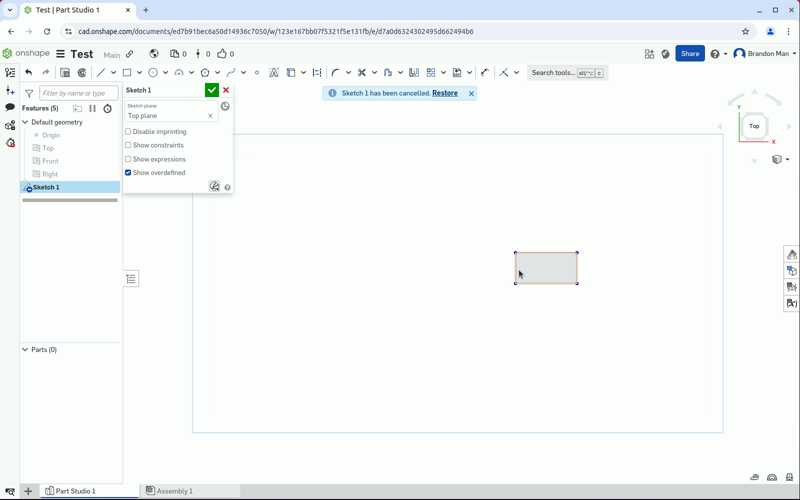
scroll(6)
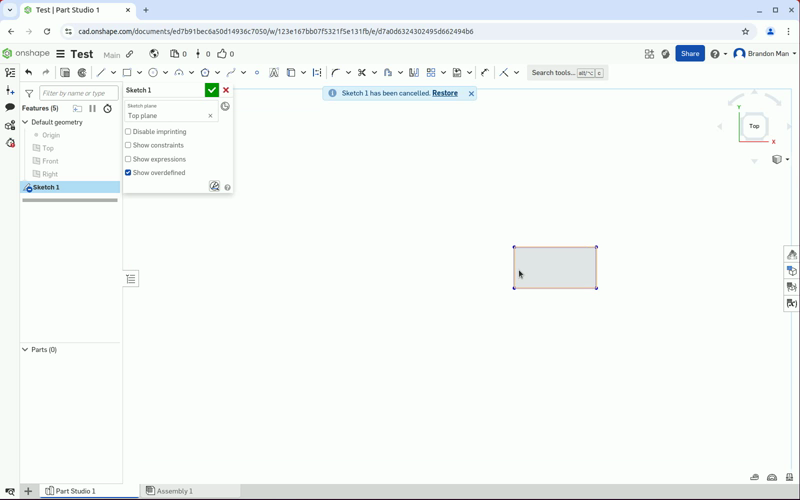
scroll(6)
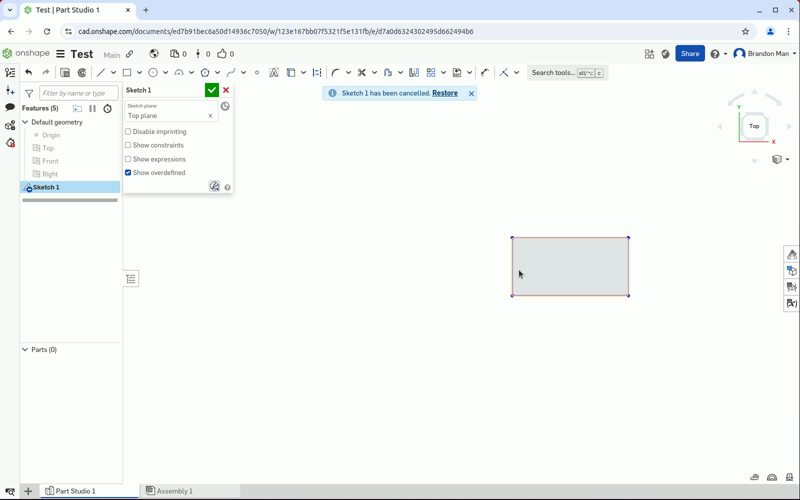
scroll(6)
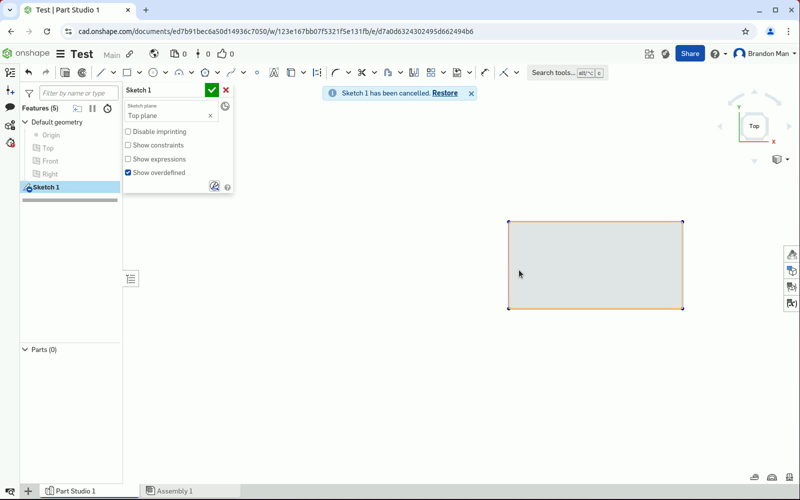
scroll(6)
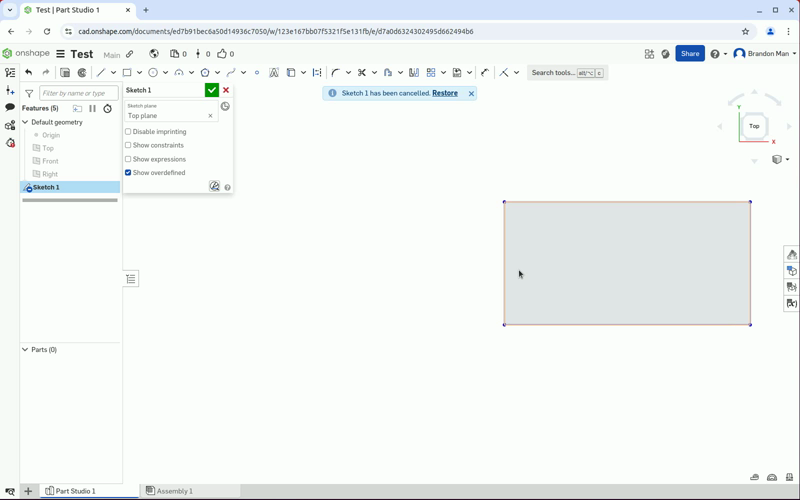
scroll(6)
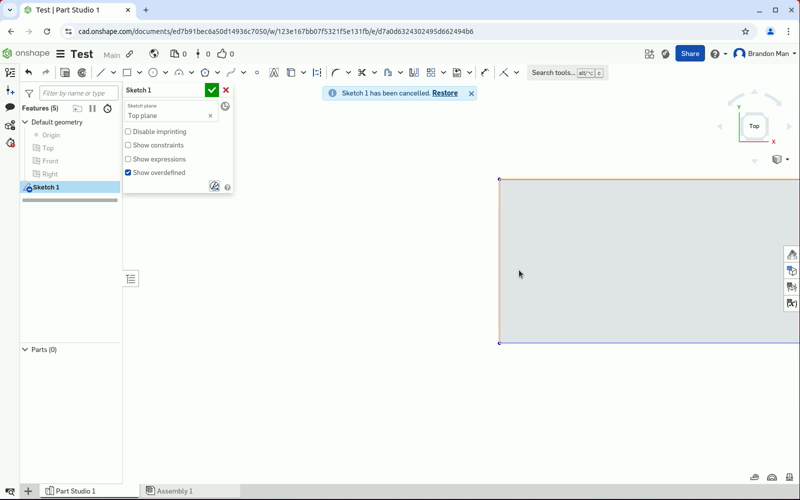
scroll(6)
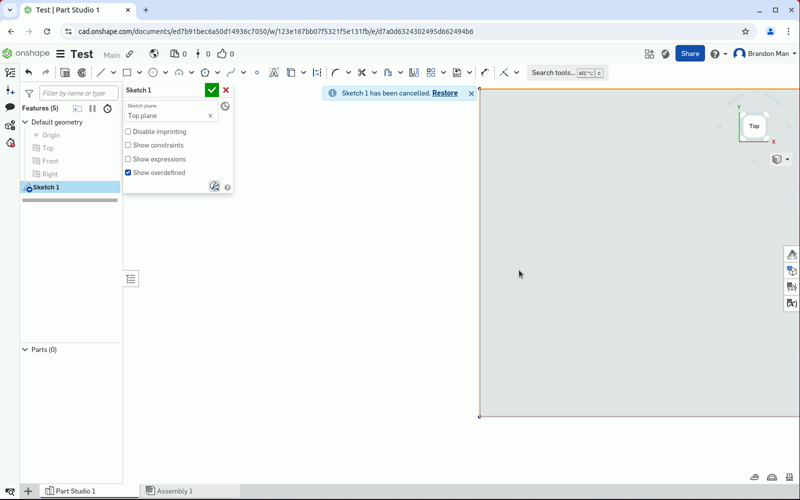
click(519, 269)
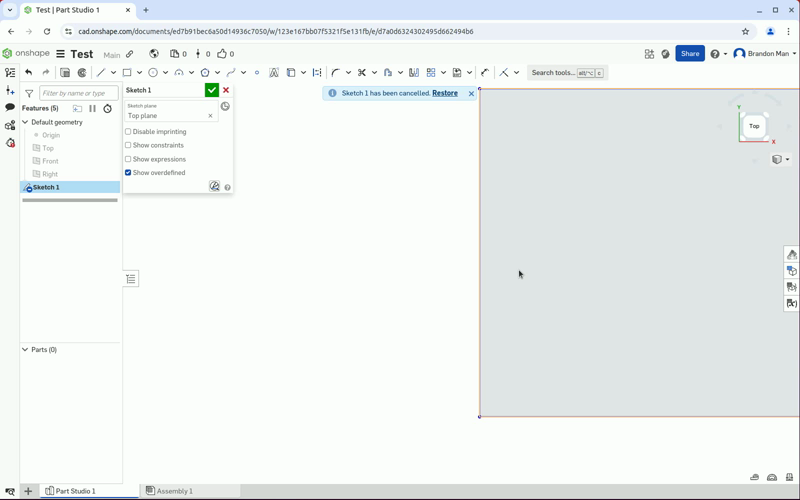
scroll(-6)
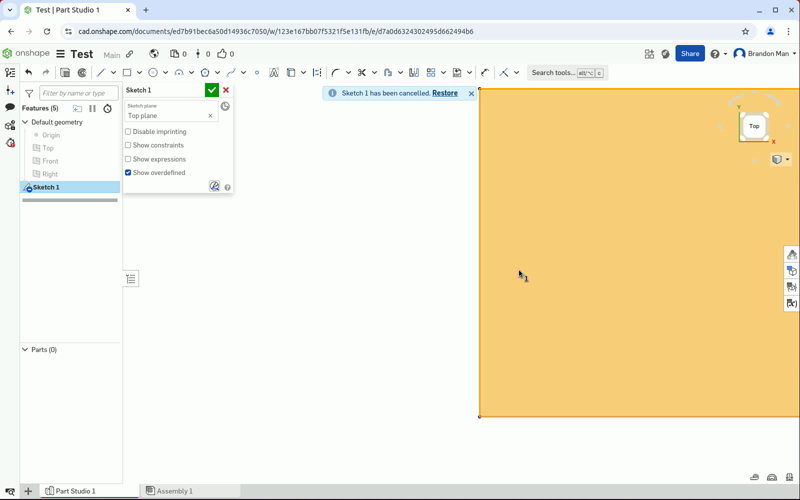
scroll(-6)
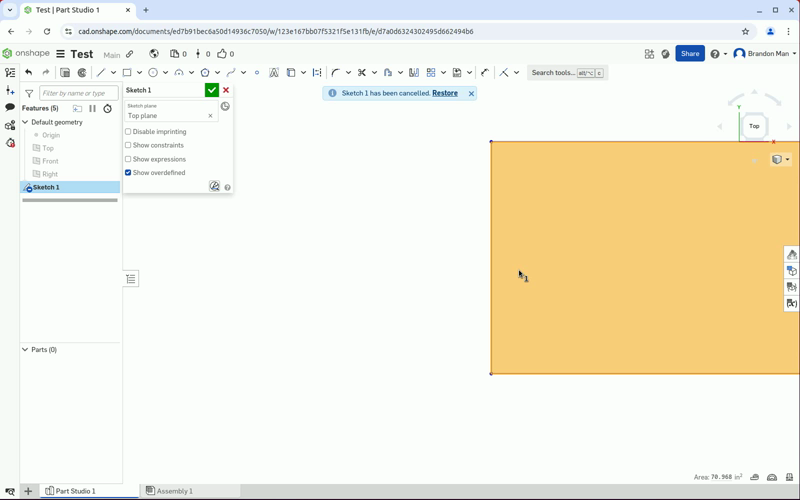
scroll(-6)
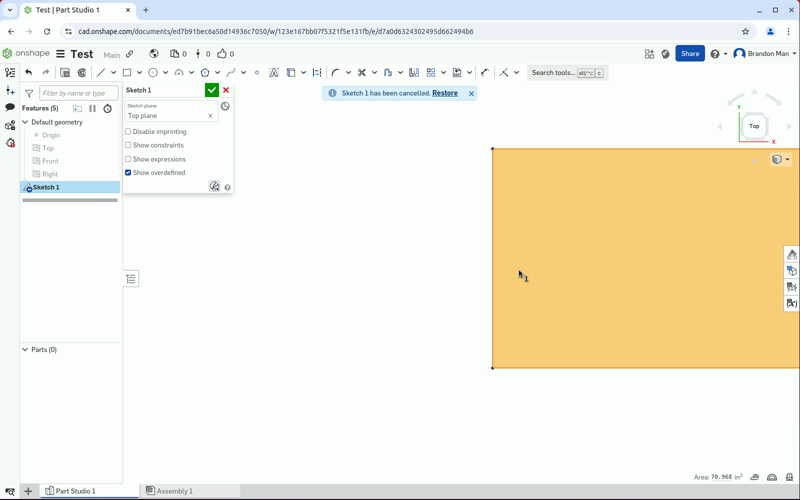
scroll(-6)
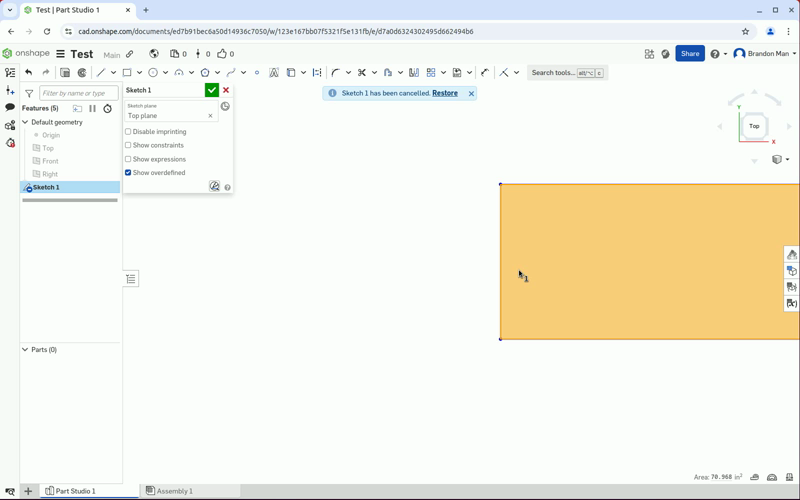
scroll(-6)
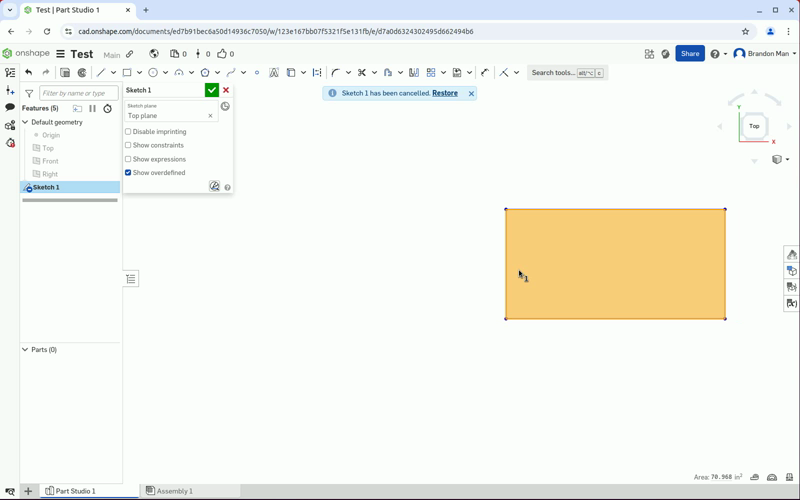
scroll(-6)
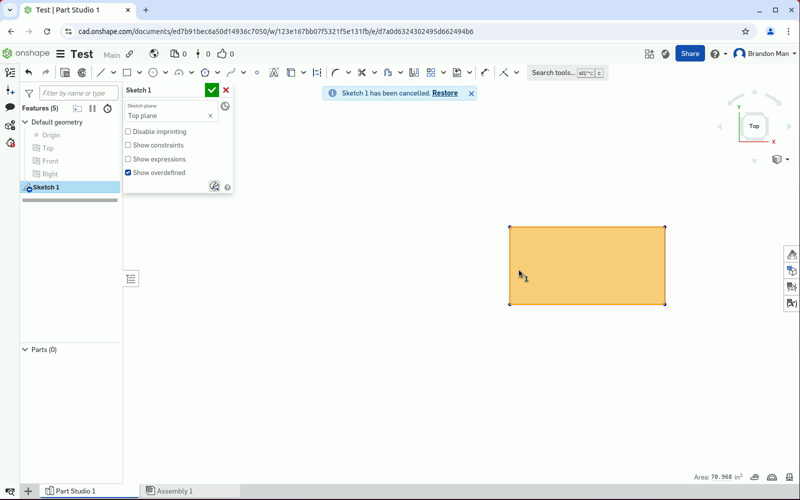
scroll(-6)
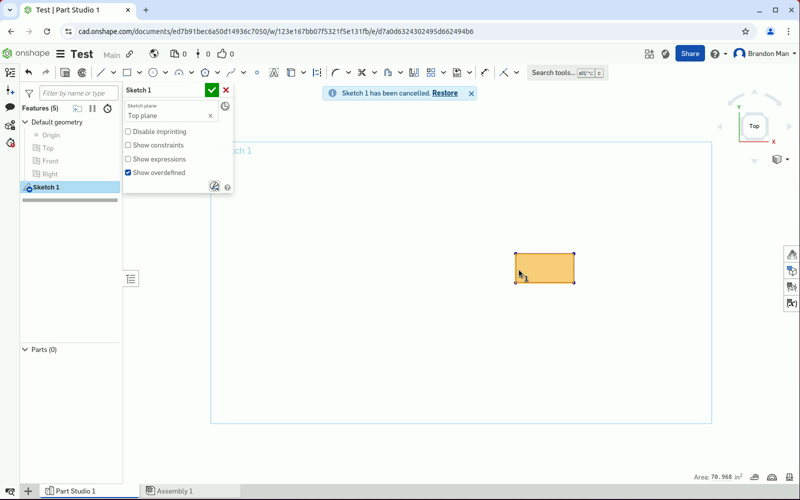
mouse_move(73, 352)
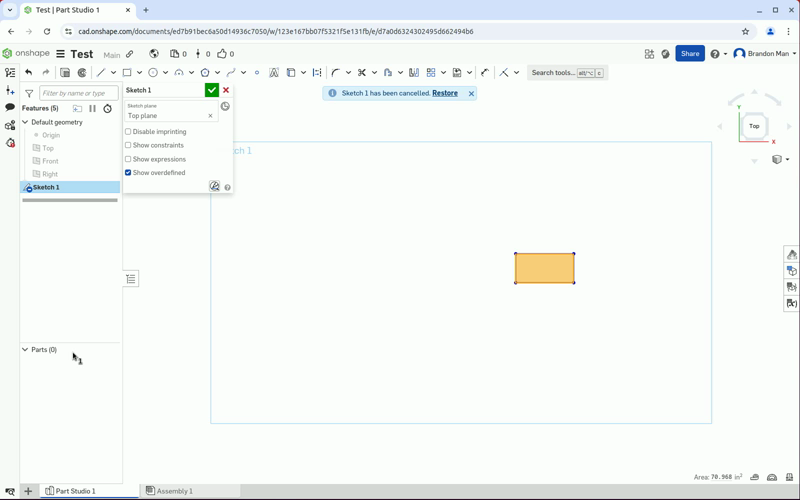
key(shift+y)
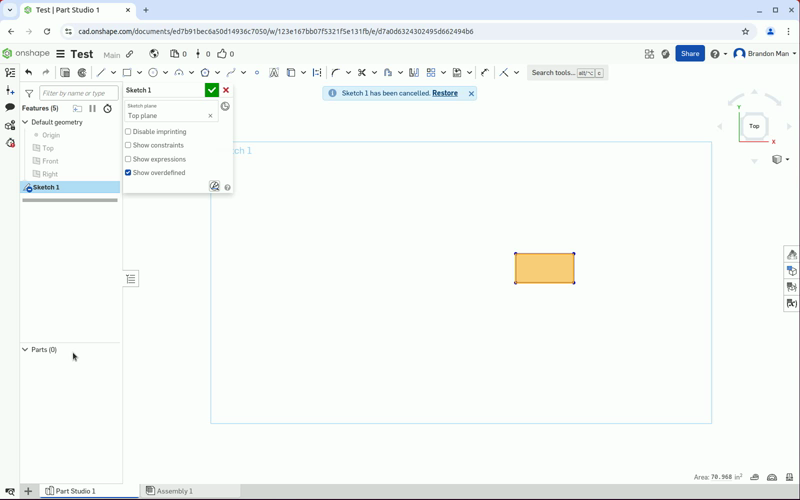
key(shift+e)
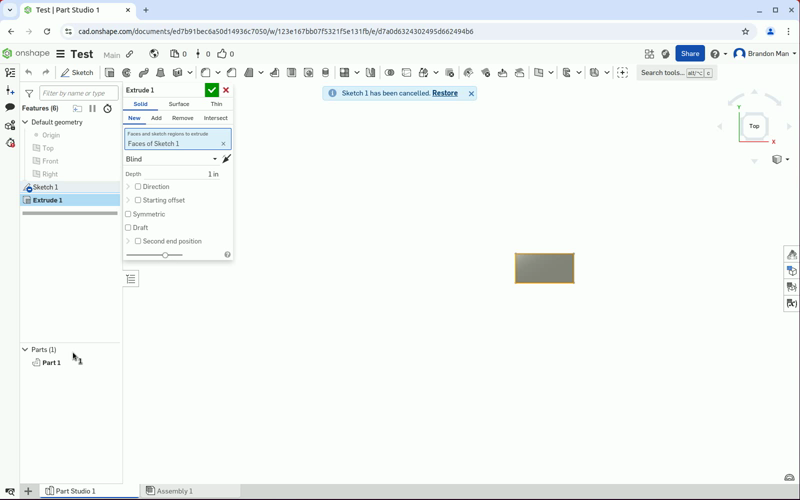
mouse_move(143, 106)
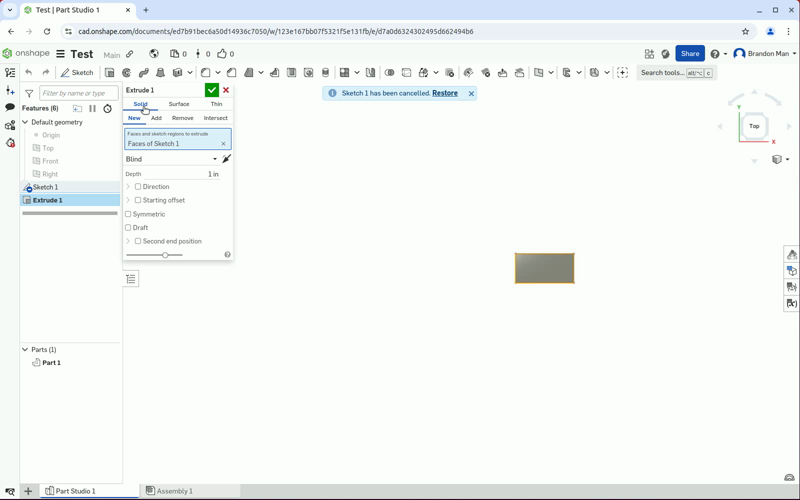
click(143, 106)
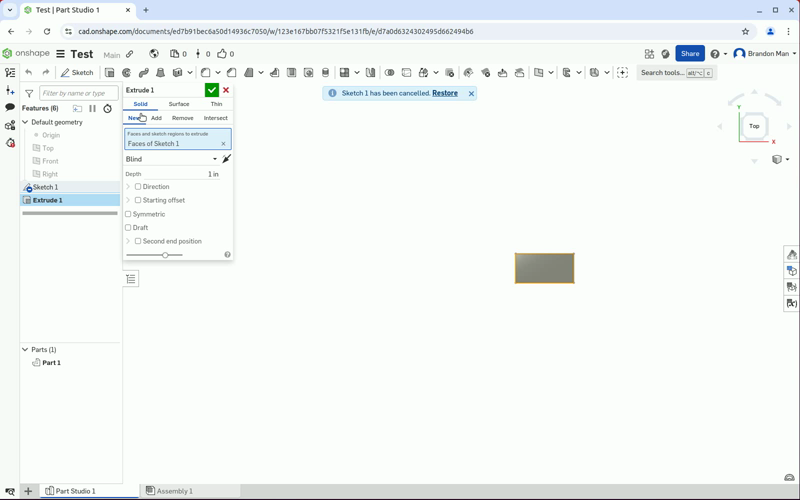
mouse_move(137, 120)
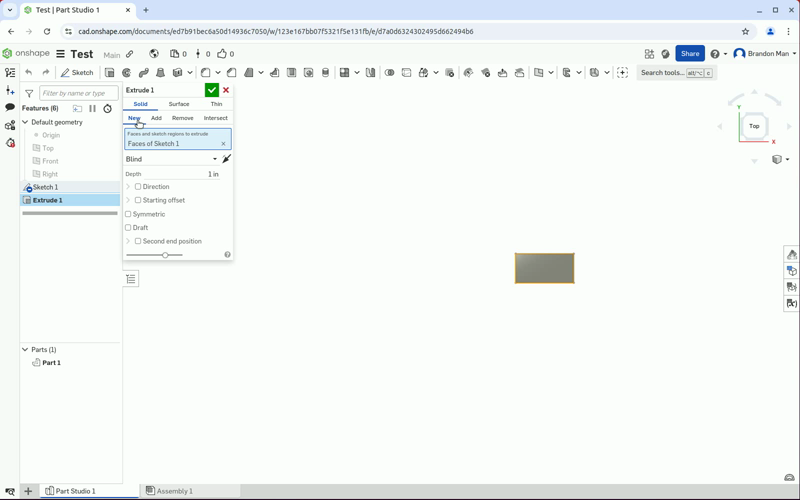
click(137, 120)
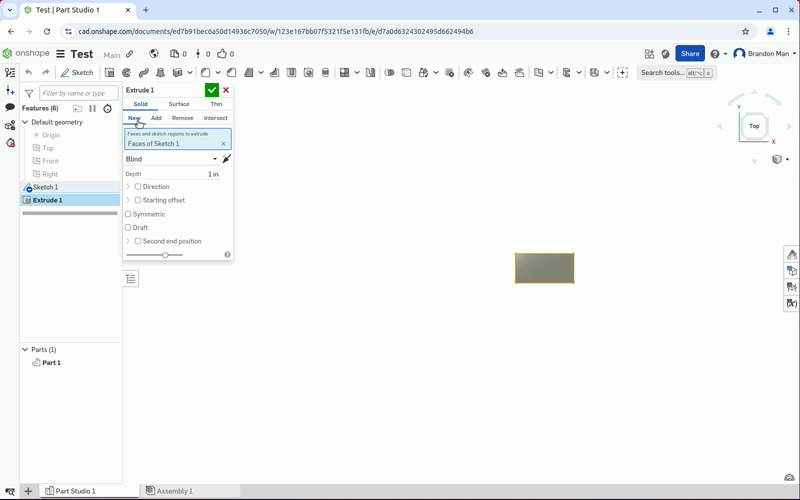
key(tab, 4)
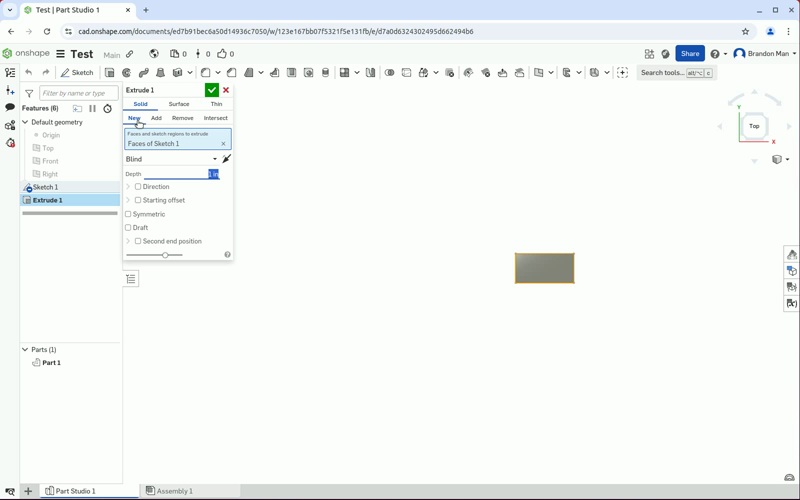
text(6.018)
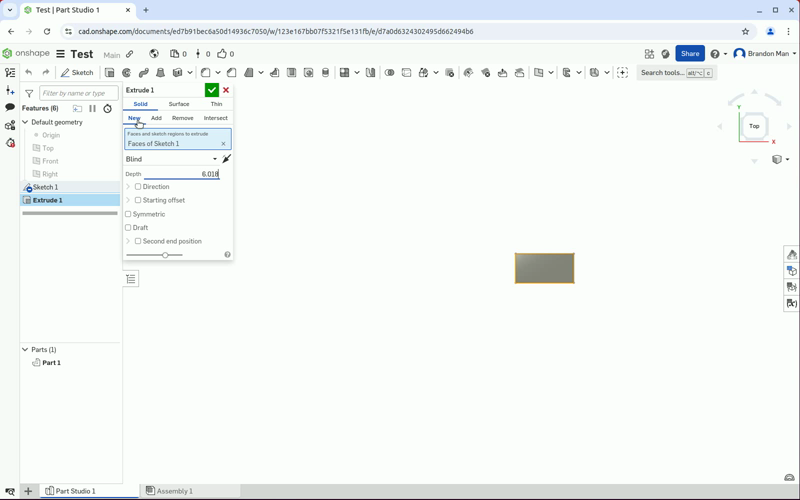
key(enter)
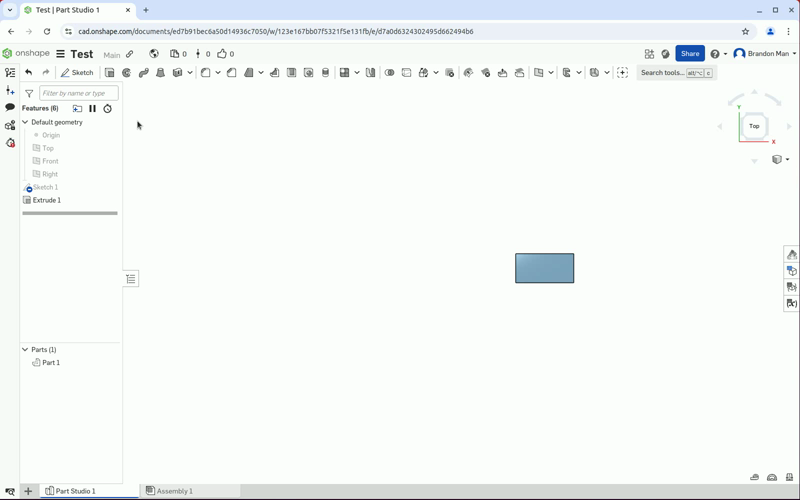
key(shift+h)
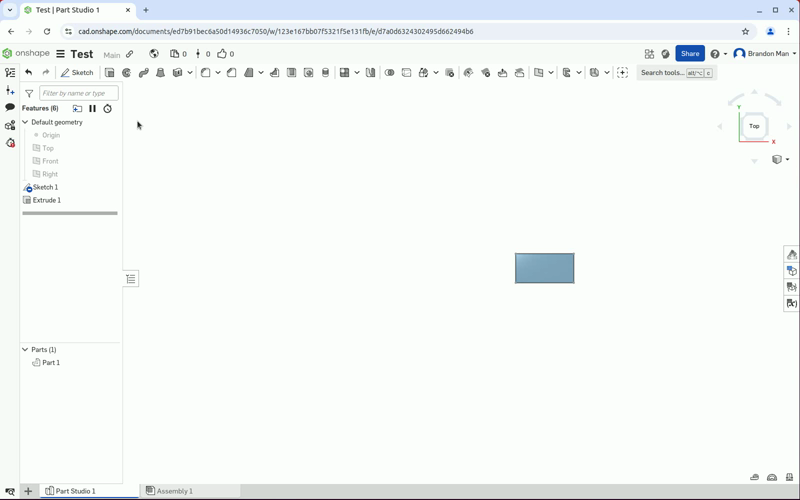
key(shift+h)
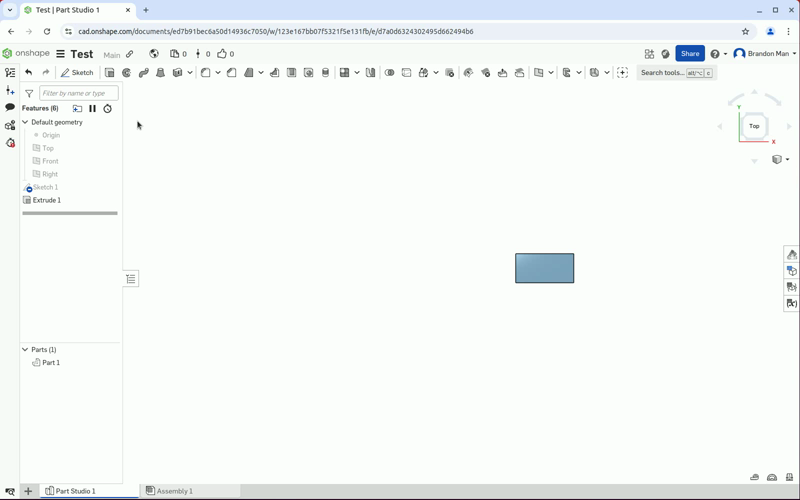
mouse_move(73, 189)
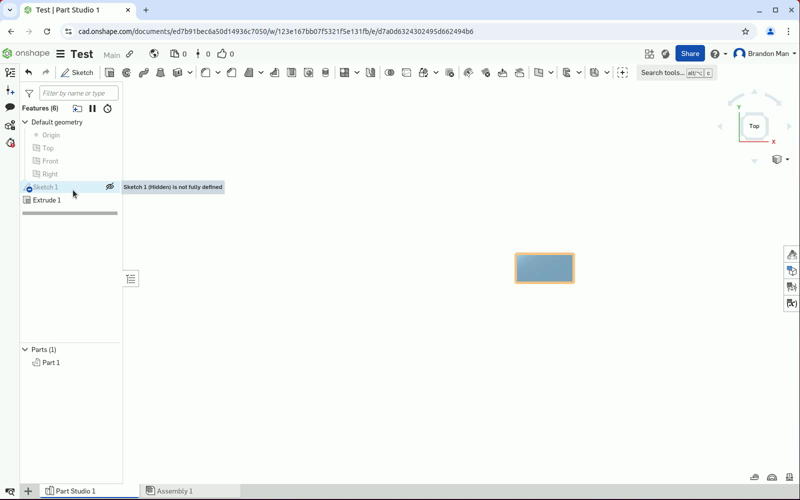
click(73, 189)
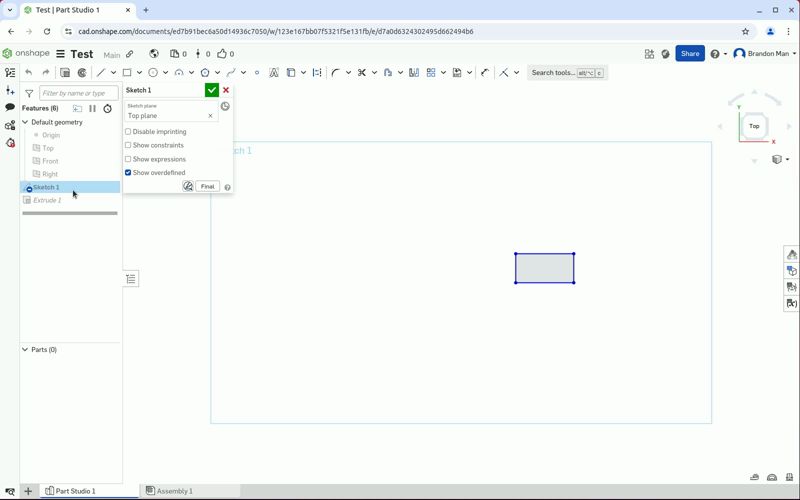
mouse_move(229, 92)
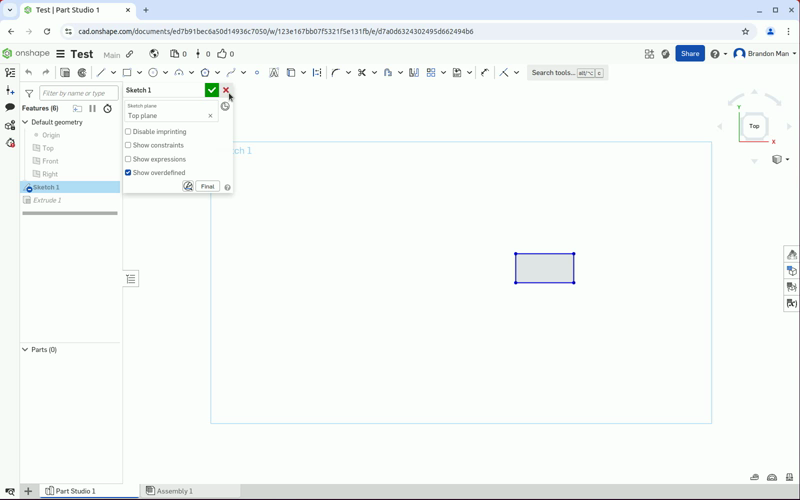
click(229, 92)
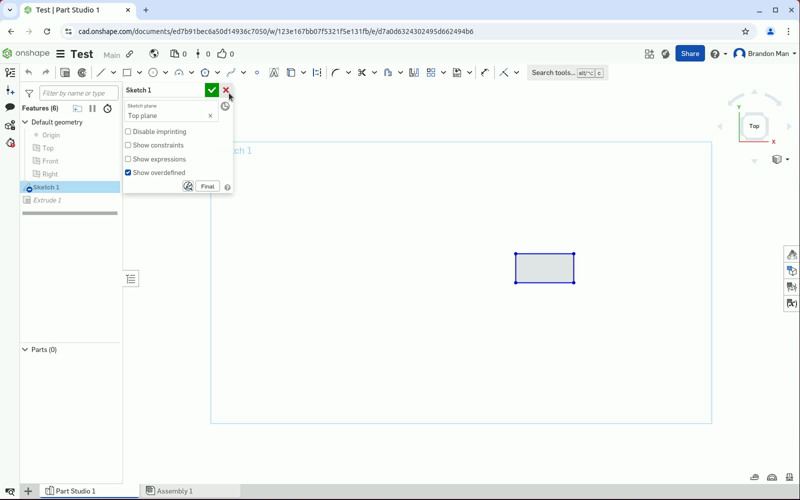
key(shift+s)
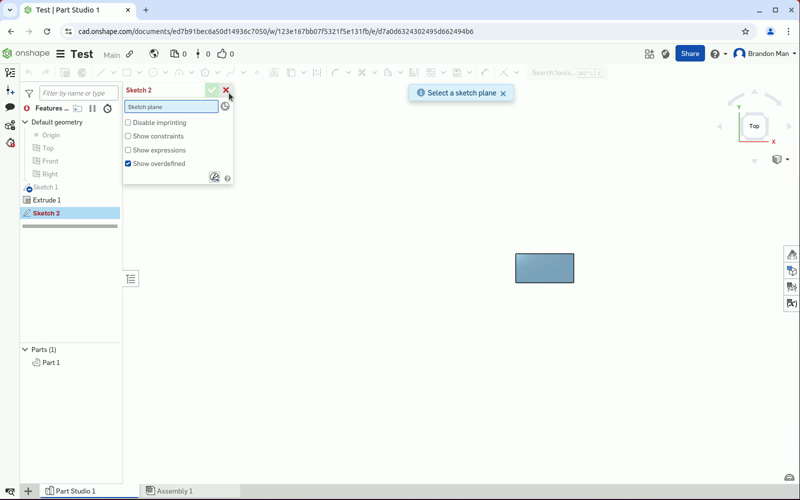
mouse_move(73, 150)
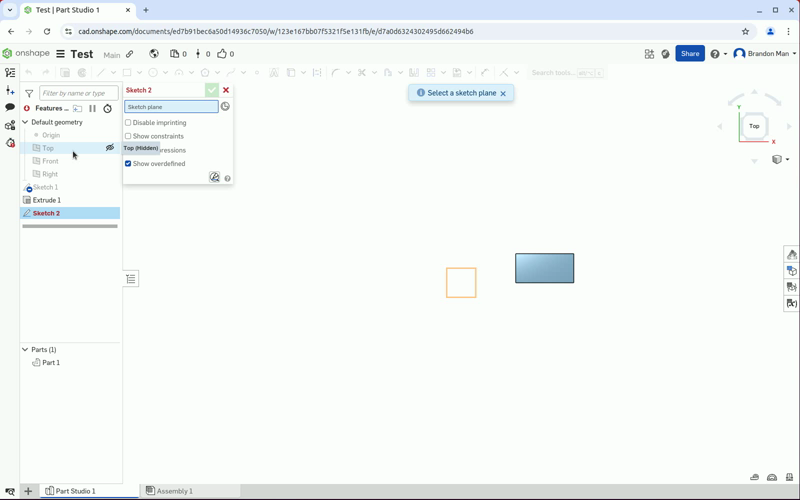
click(73, 150)
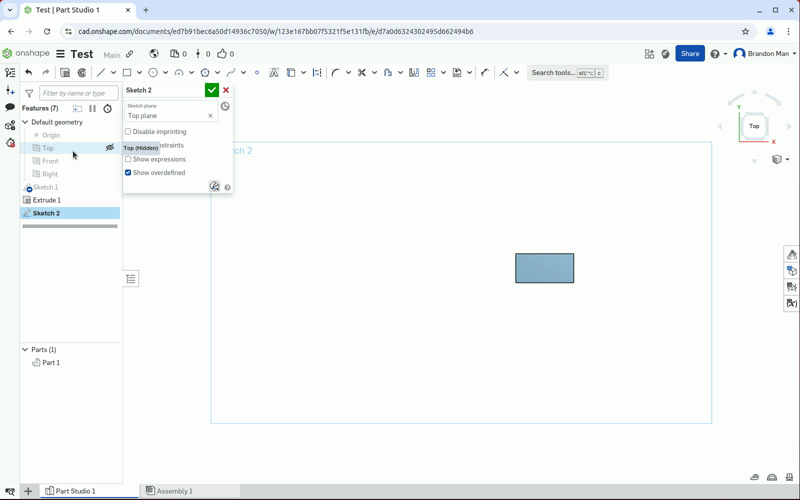
mouse_move(73, 352)
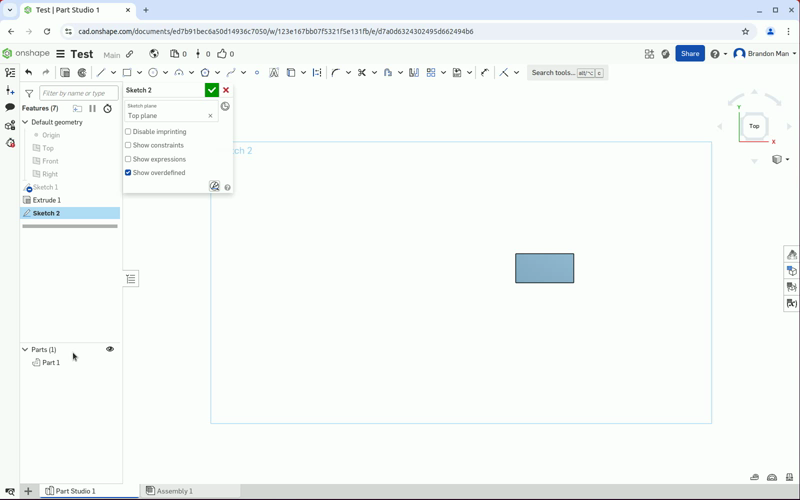
key(y)
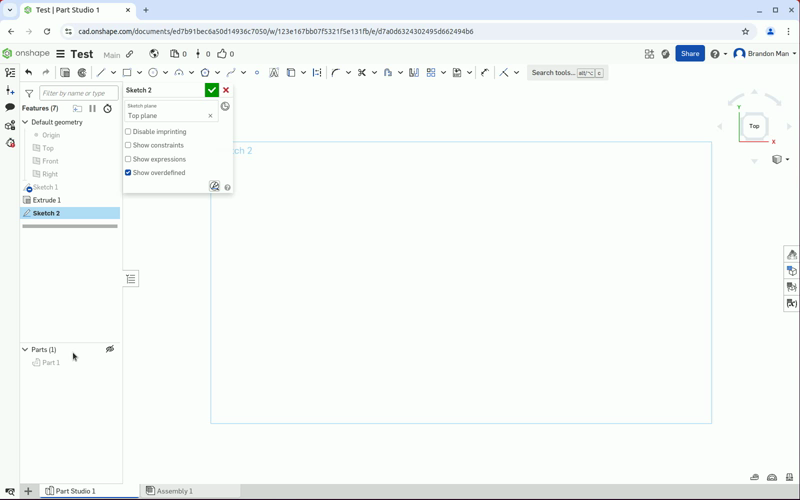
key(l)
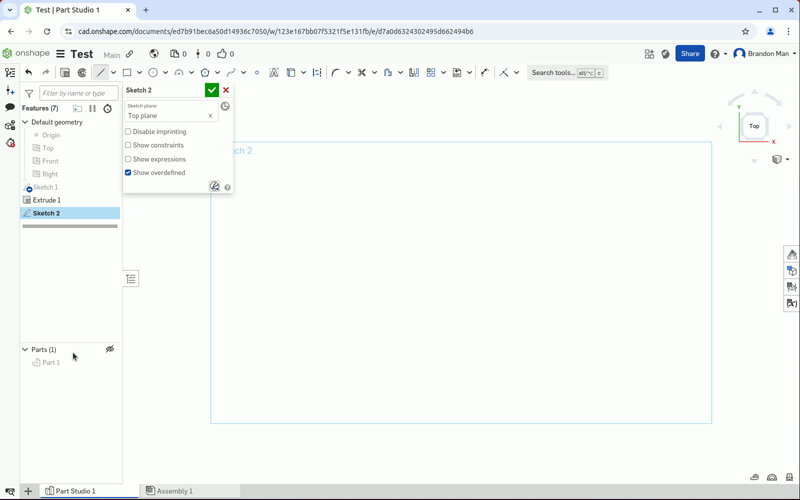
key_down(shift)
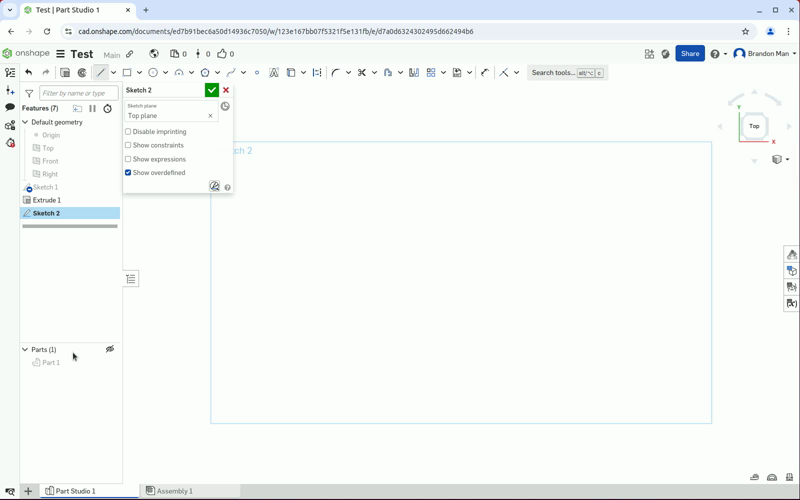
mouse_move(399, 340)
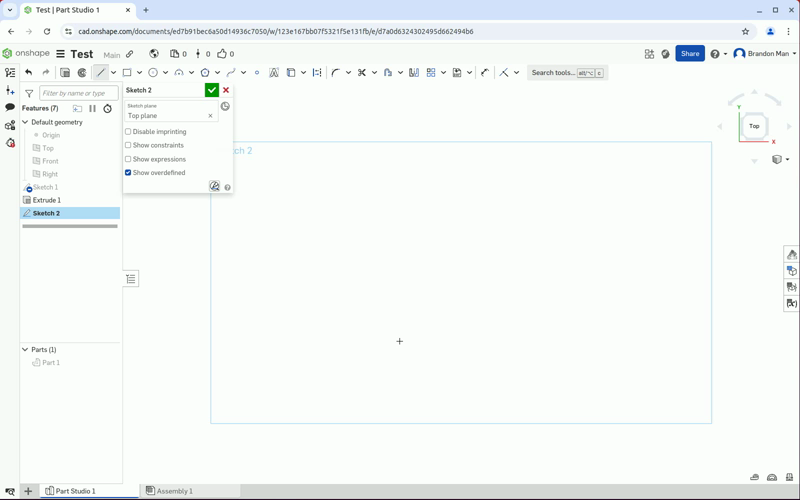
click(399, 340)
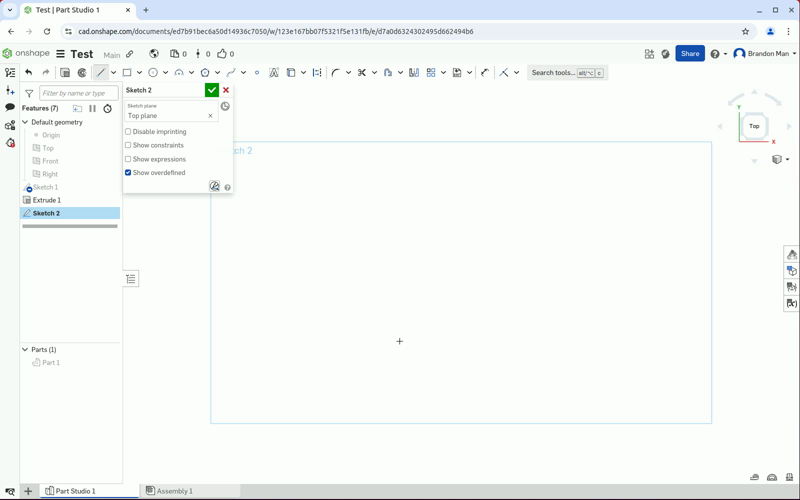
key_up(shift)
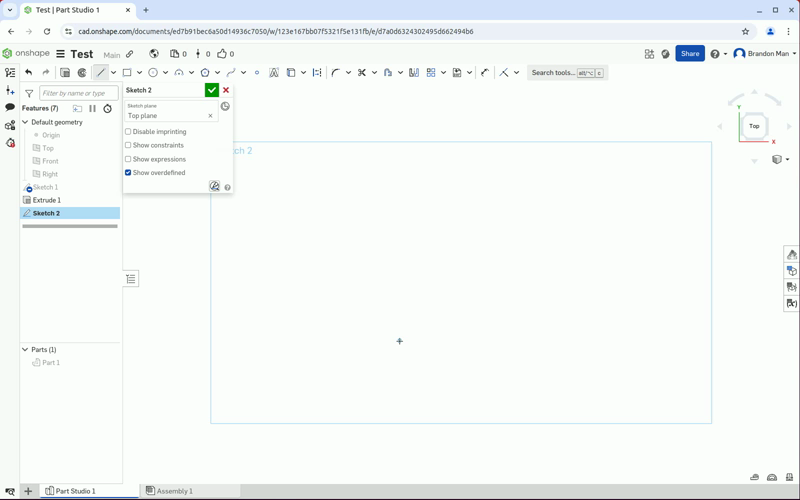
key_down(shift)
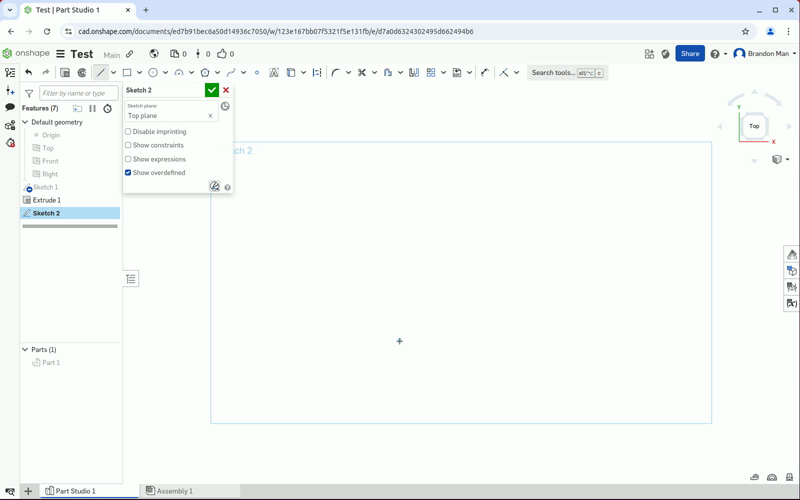
mouse_move(429, 340)
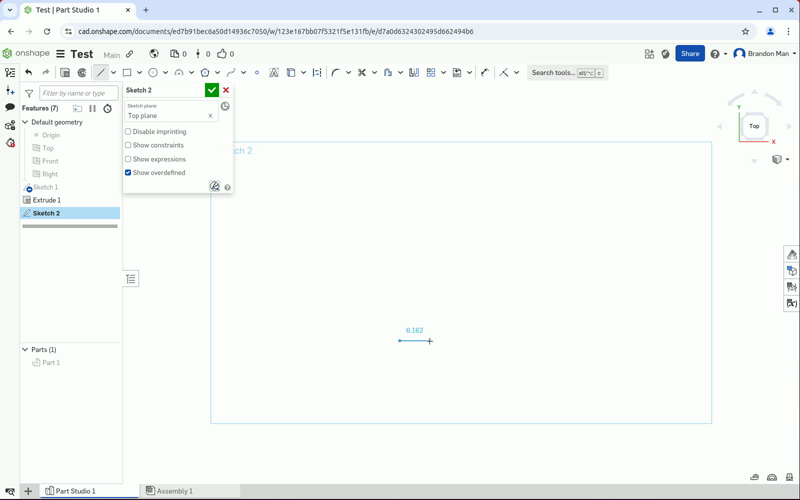
mouse_move(429, 340)
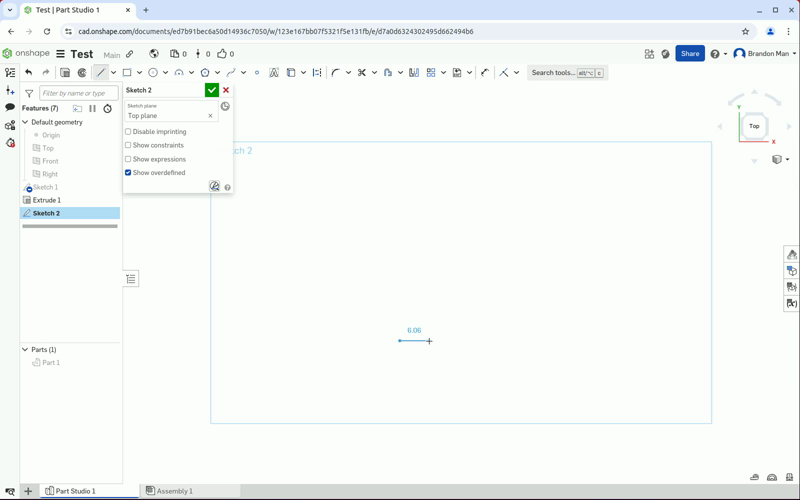
click(429, 340)
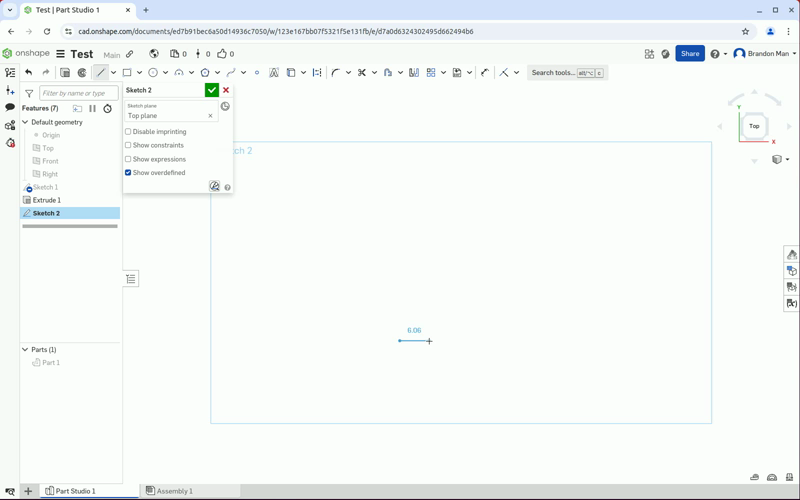
key_up(shift)
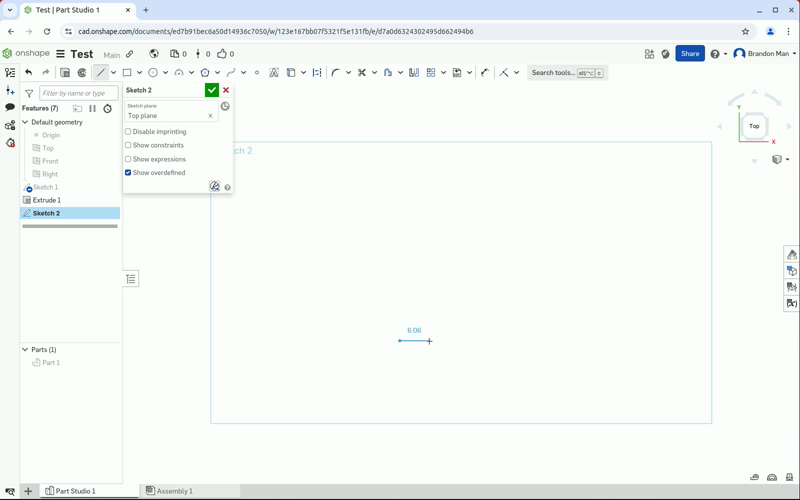
key_down(shift)
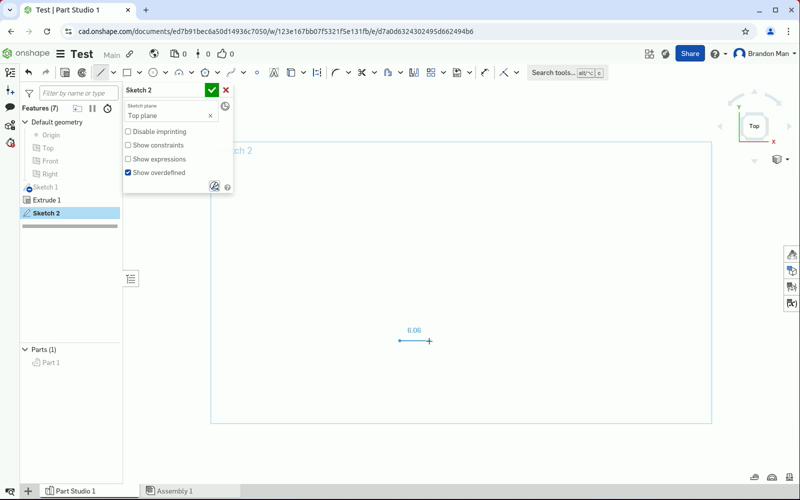
mouse_move(459, 340)
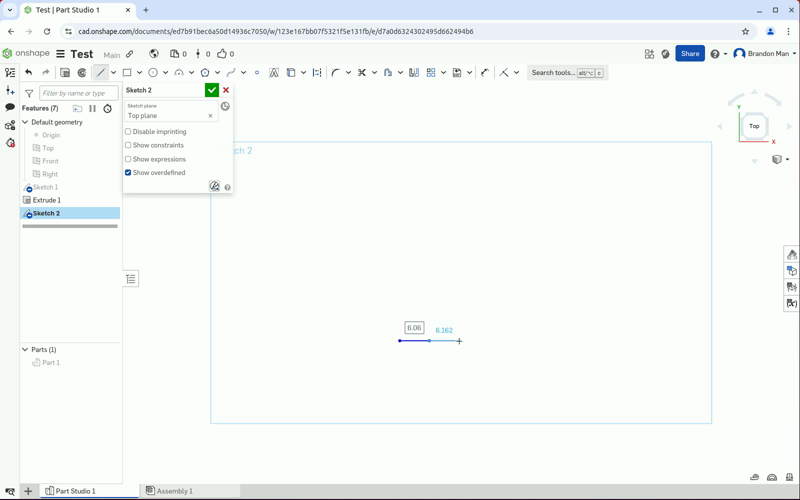
mouse_move(429, 282)
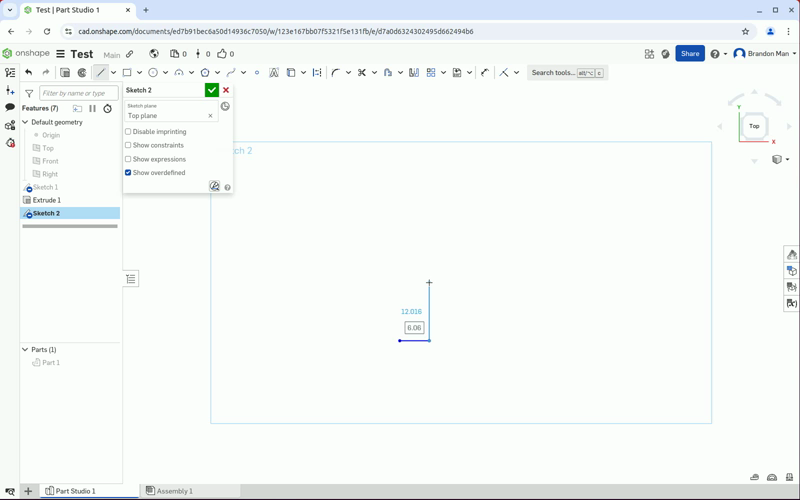
click(429, 282)
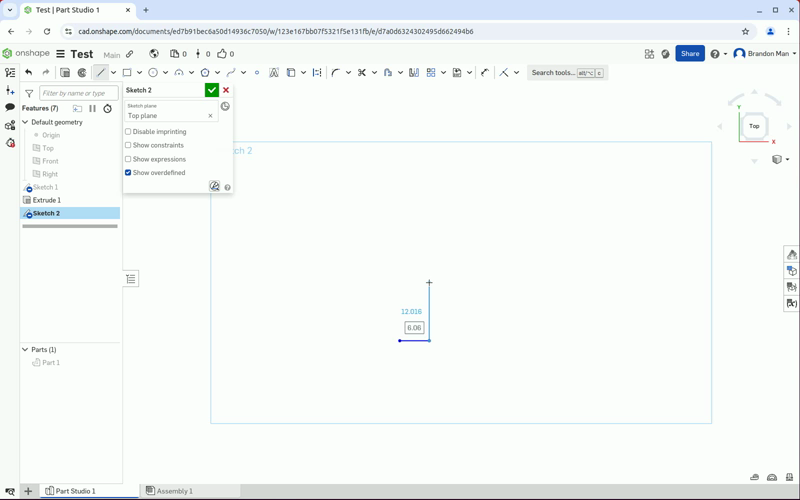
key_up(shift)
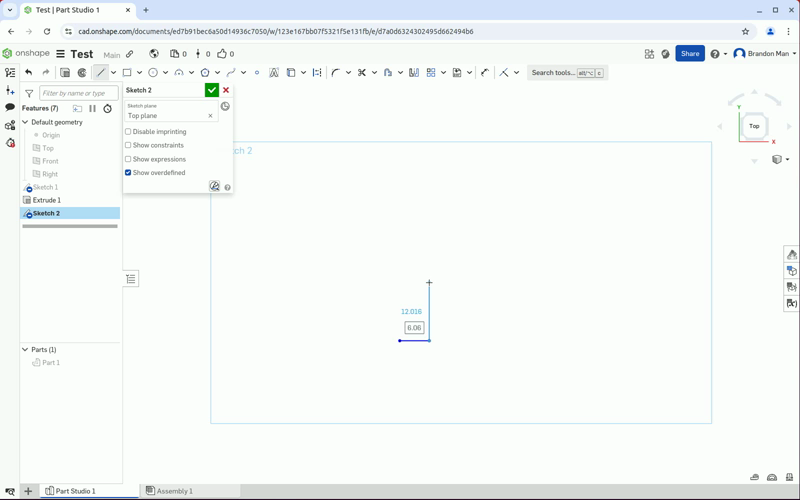
key_down(shift)
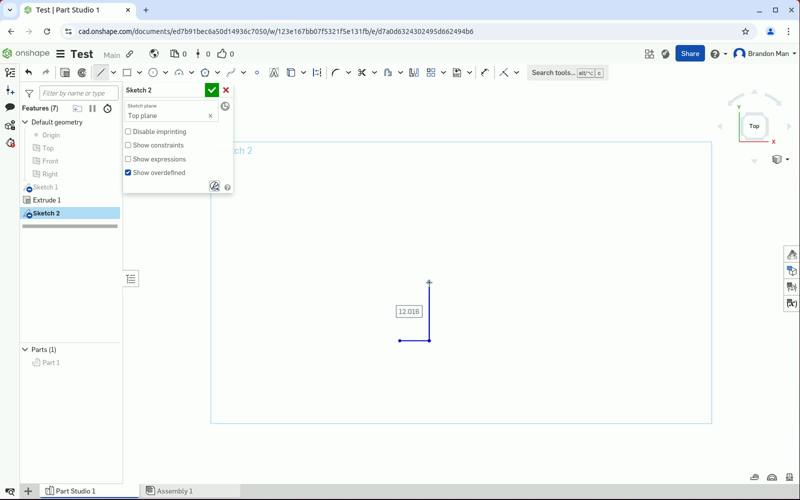
mouse_move(572, 282)
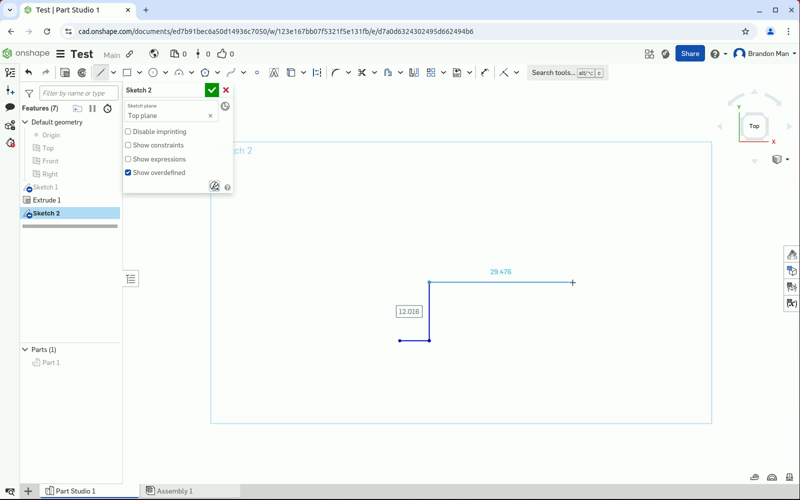
click(572, 282)
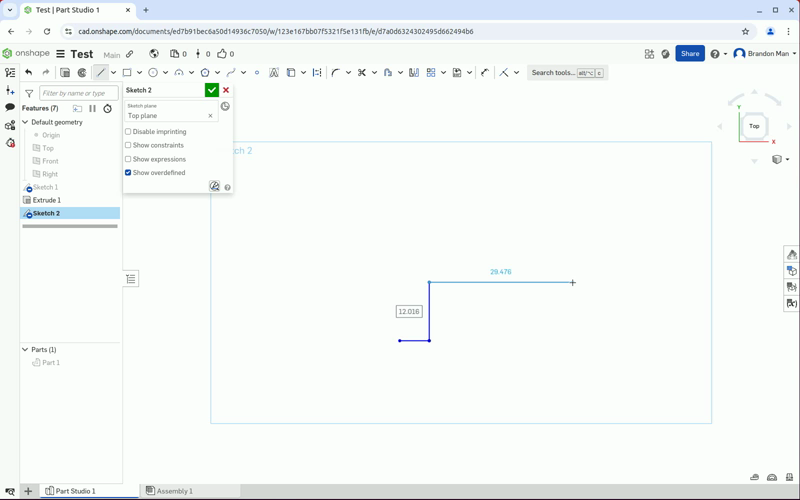
key_up(shift)
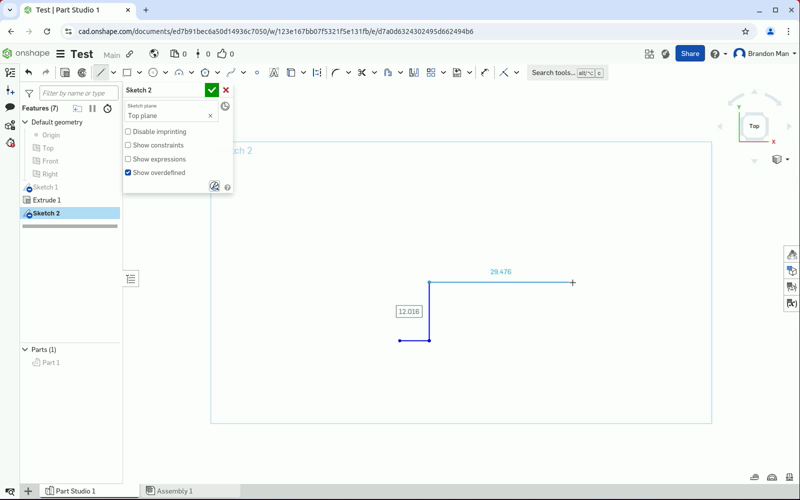
key_down(shift)
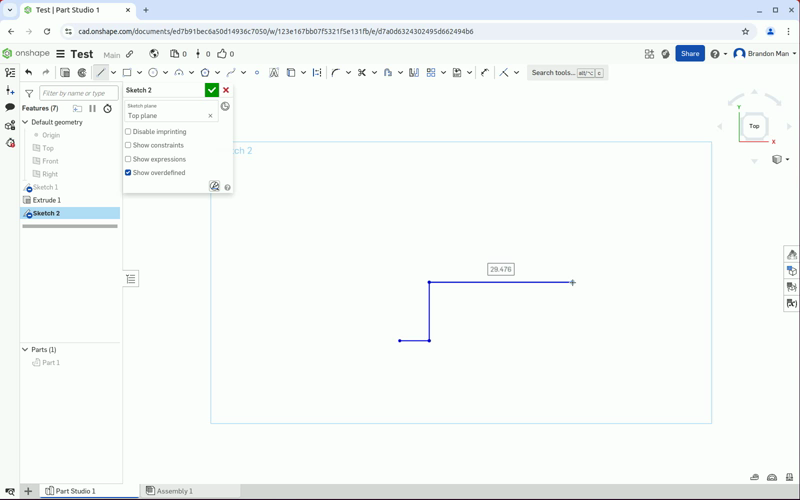
mouse_move(589, 282)
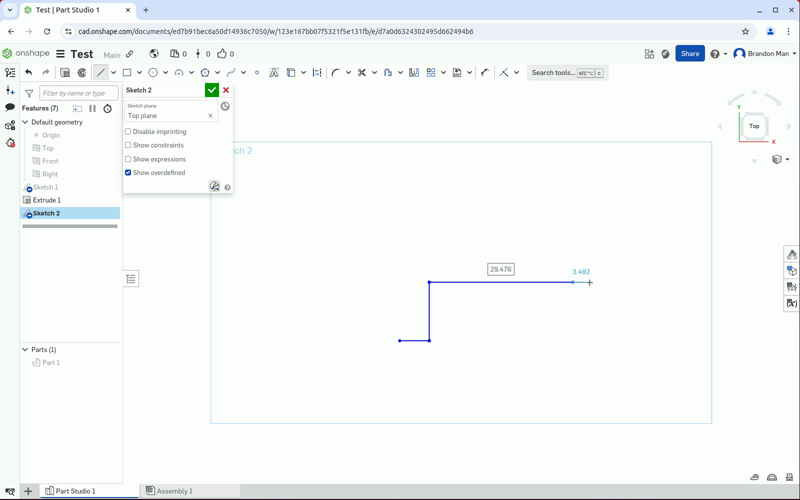
mouse_move(572, 252)
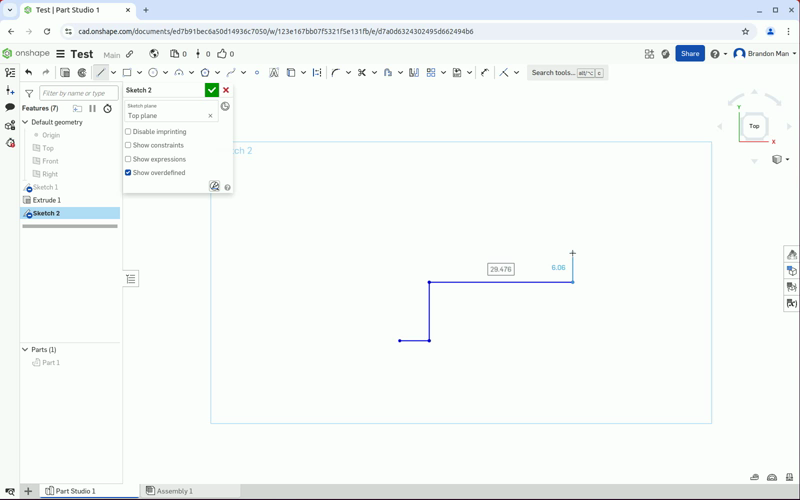
click(572, 252)
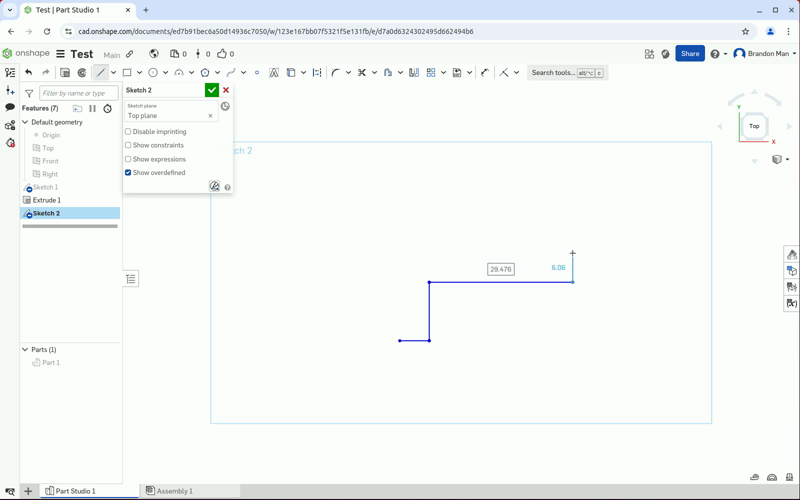
key_up(shift)
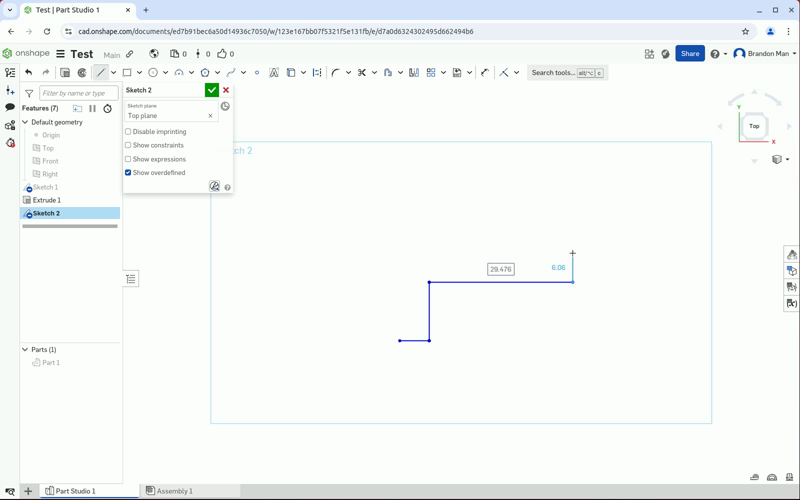
key_down(shift)
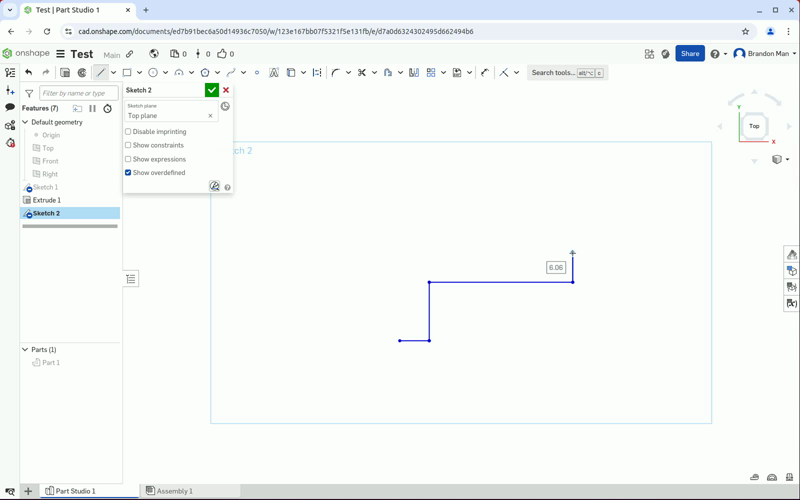
mouse_move(399, 252)
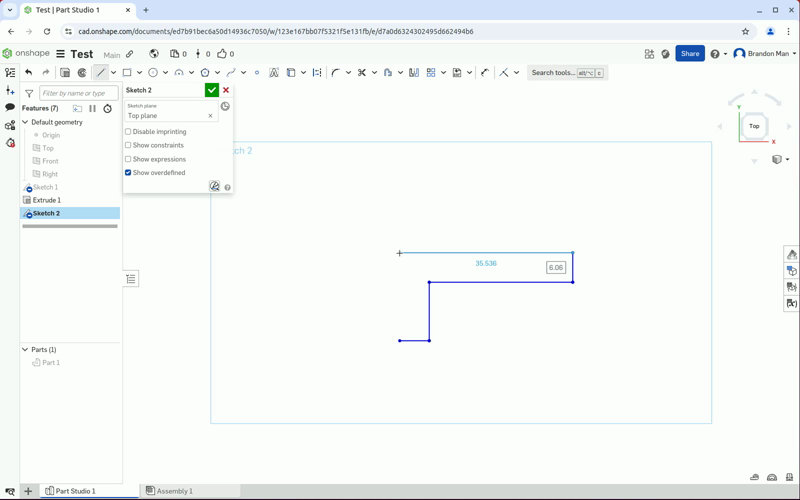
click(399, 252)
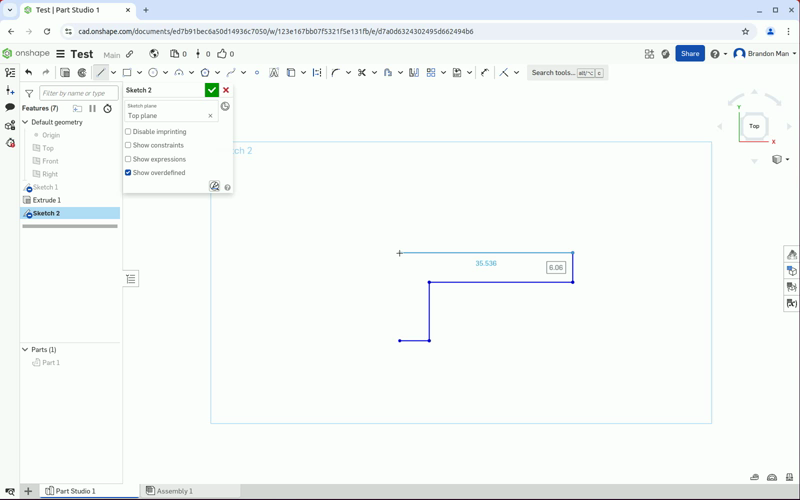
key_up(shift)
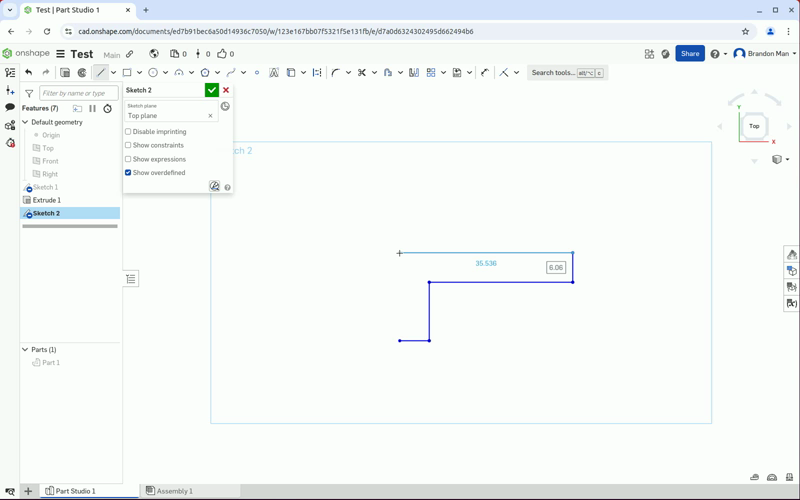
key_down(shift)
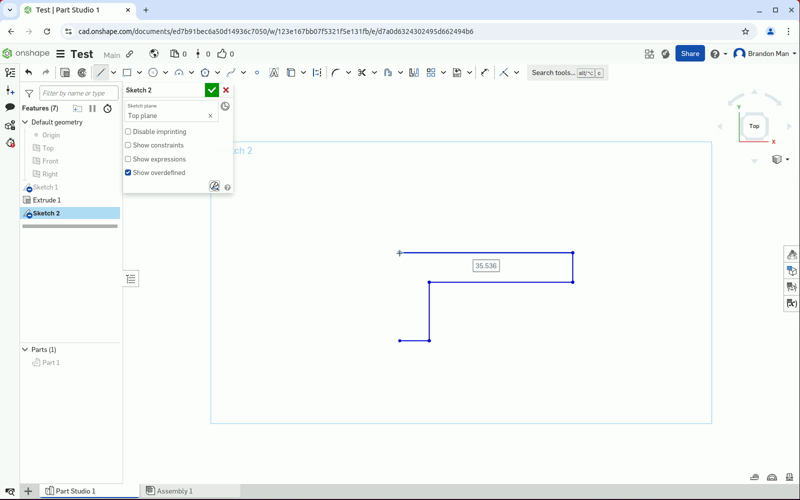
mouse_move(399, 340)
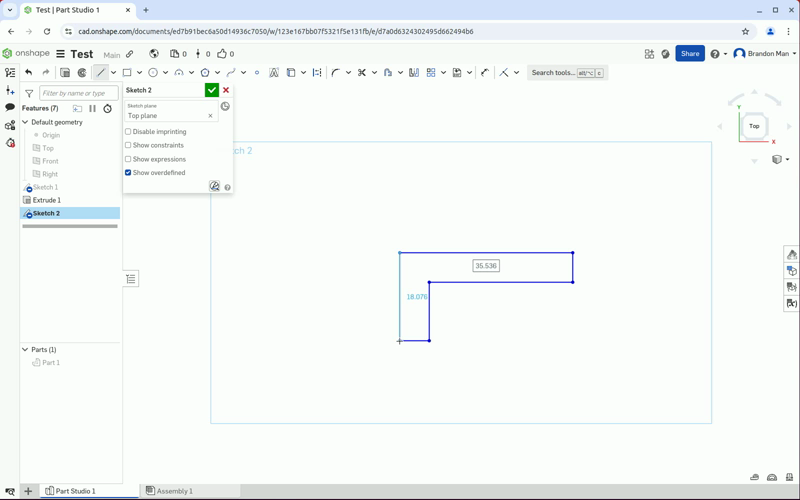
key_up(shift)
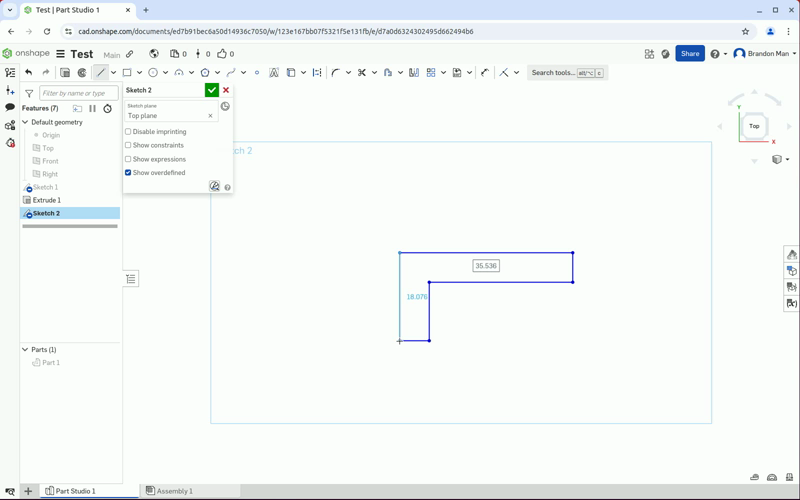
click(399, 340)
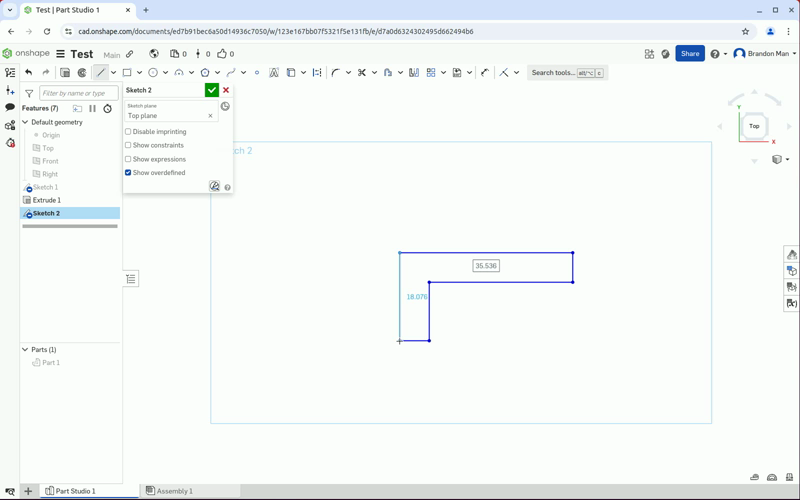
key(esc)
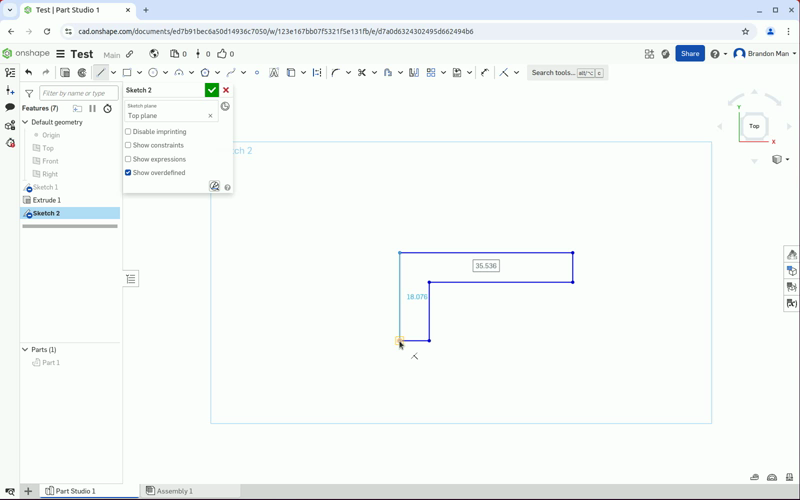
mouse_move(475, 258)
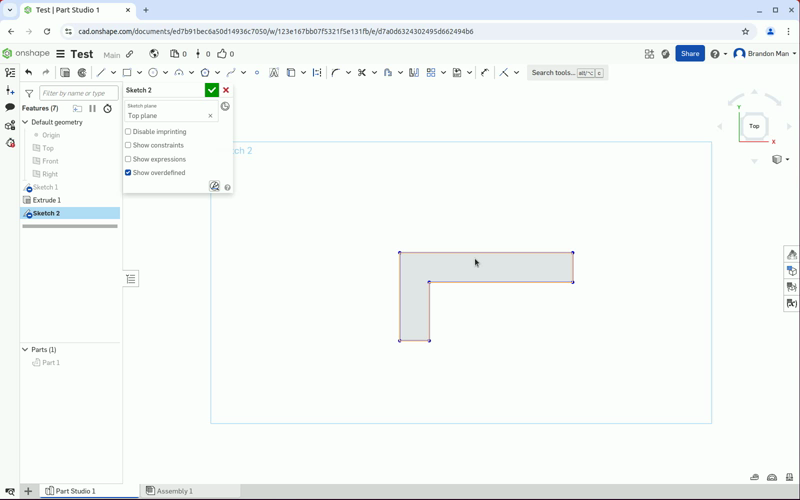
click(475, 258)
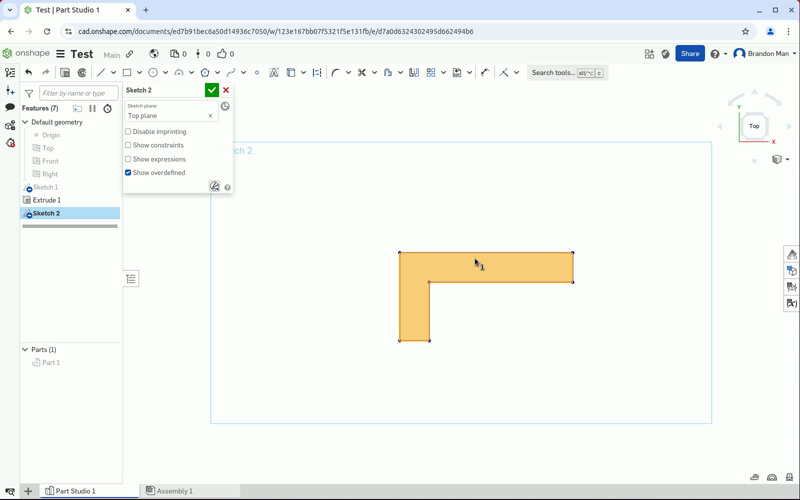
mouse_move(73, 352)
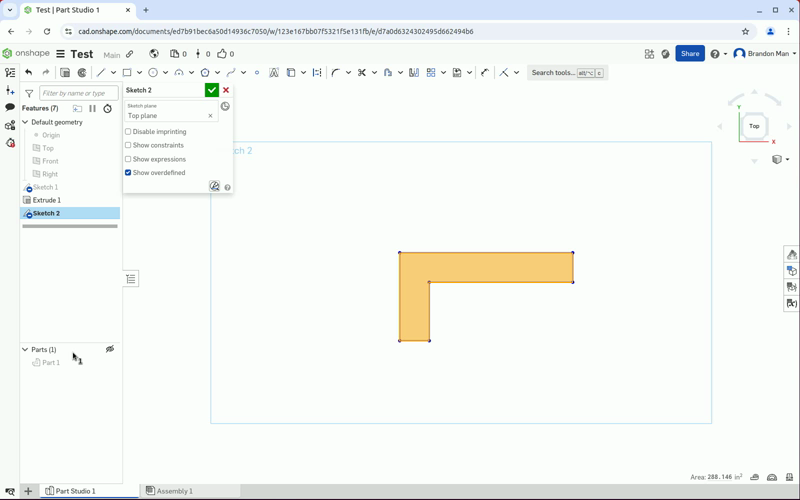
key(shift+y)
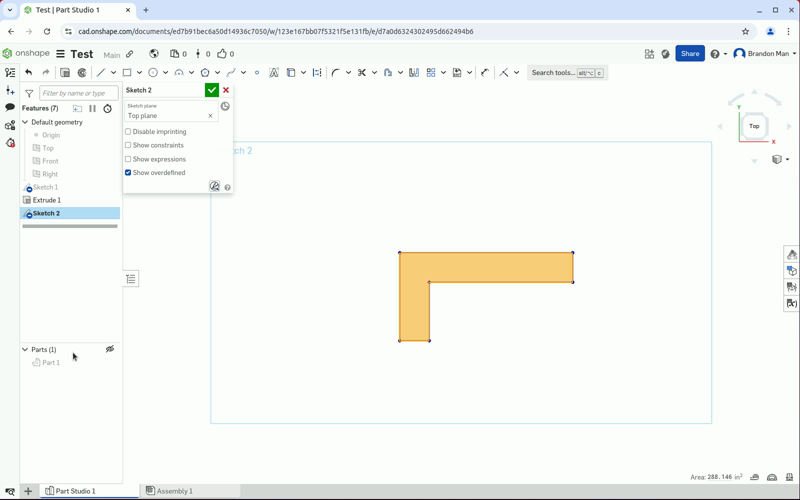
key(shift+e)
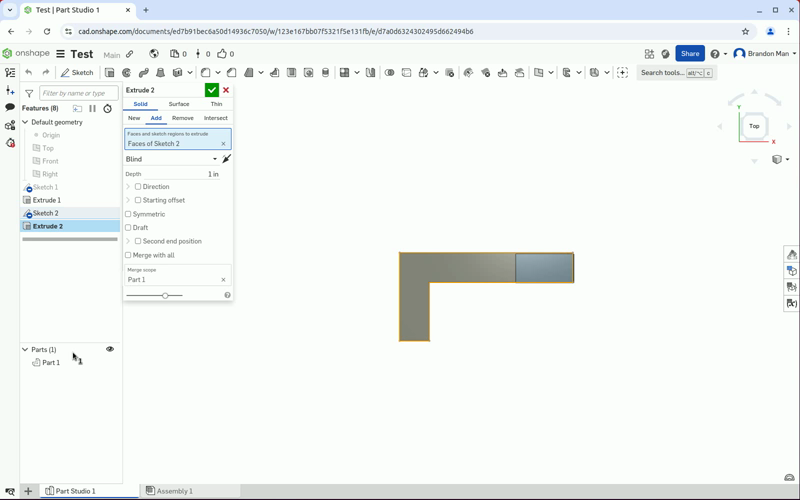
mouse_move(143, 106)
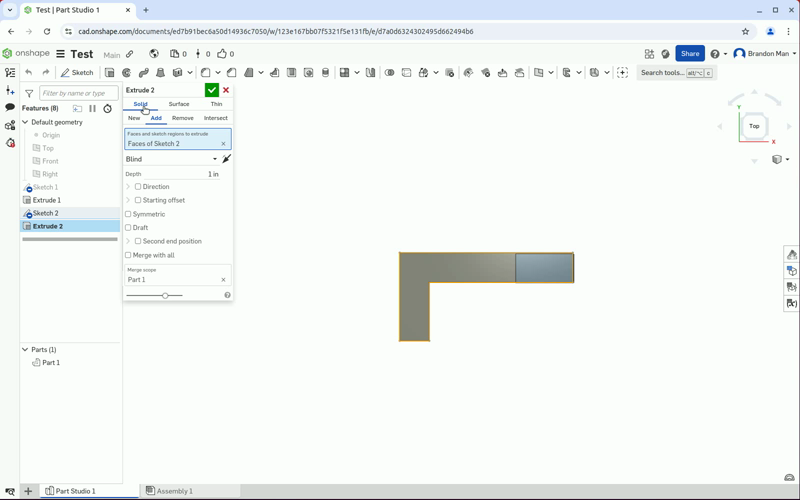
click(143, 106)
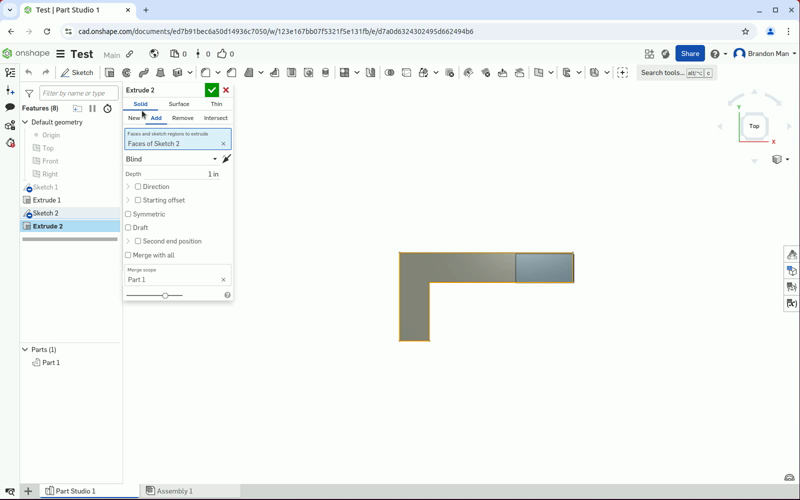
mouse_move(137, 120)
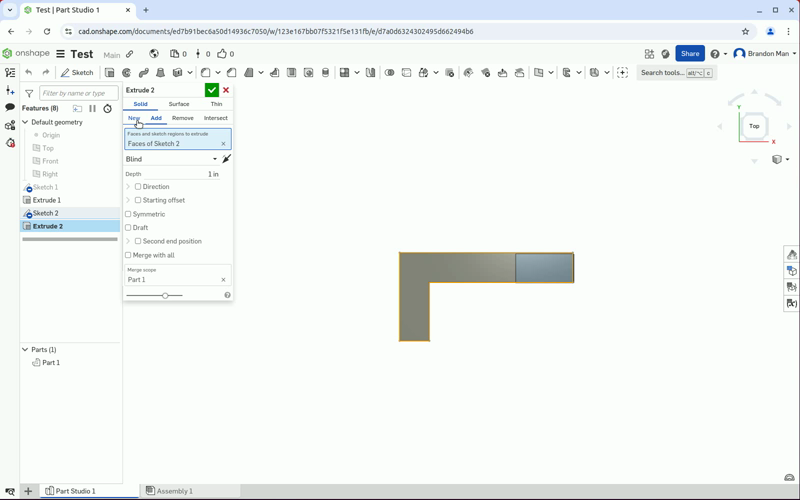
click(137, 120)
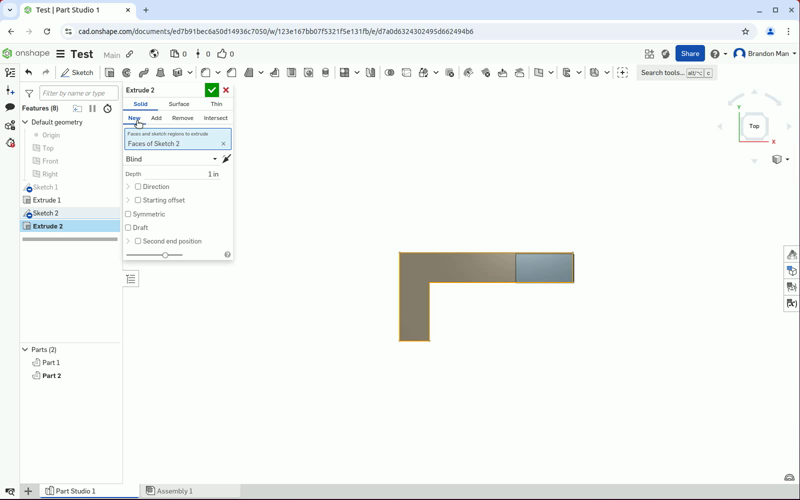
key(tab, 4)
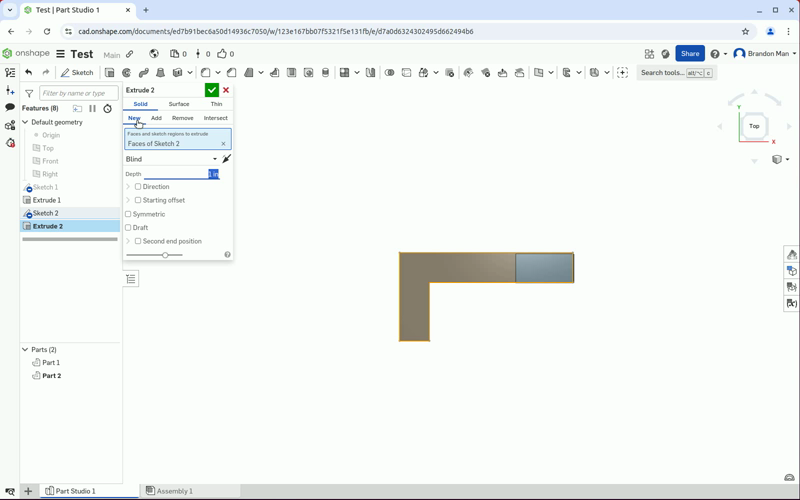
text(11.795)
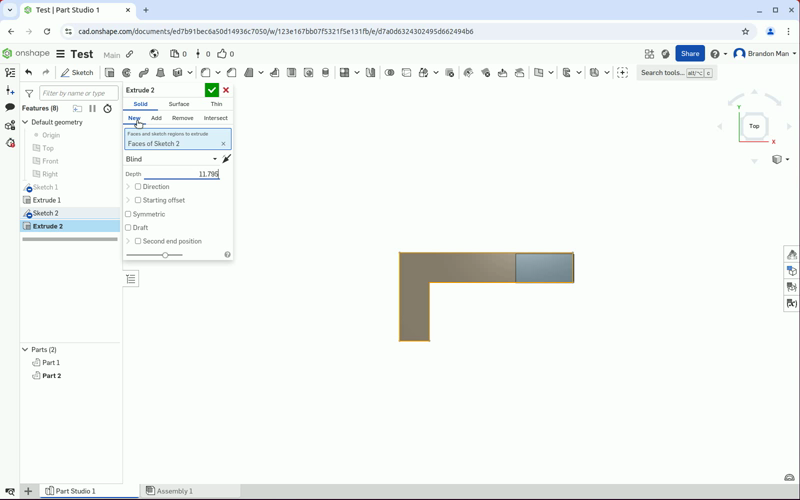
key(enter)
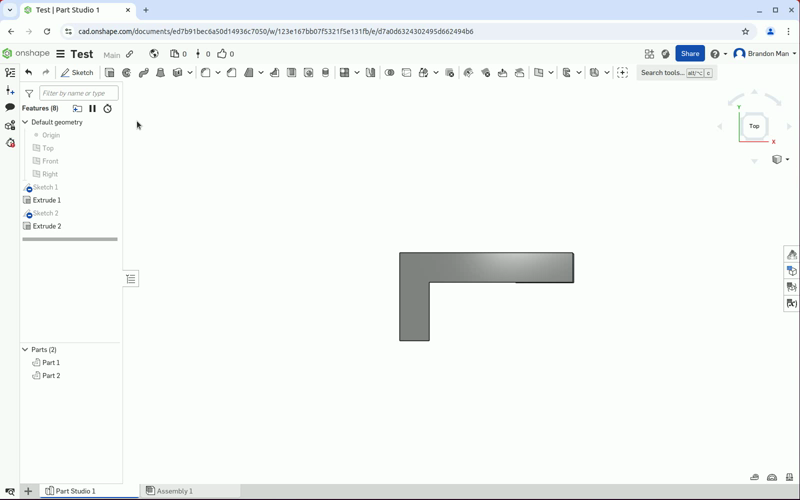
key(shift+h)
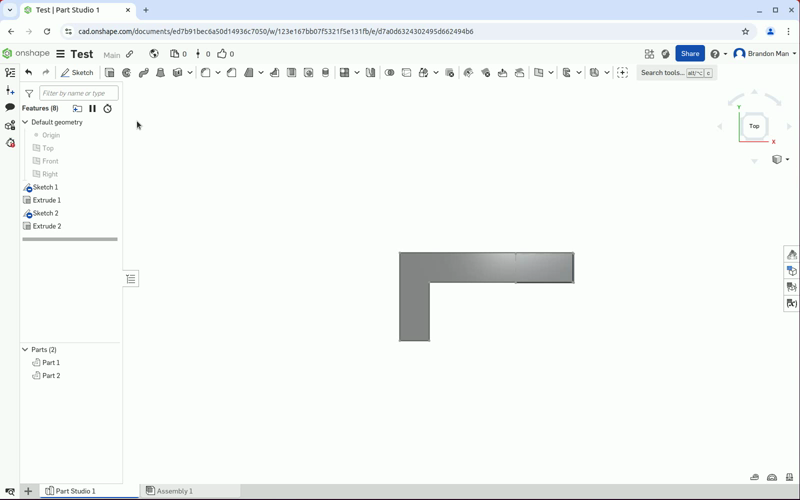
key(shift+h)
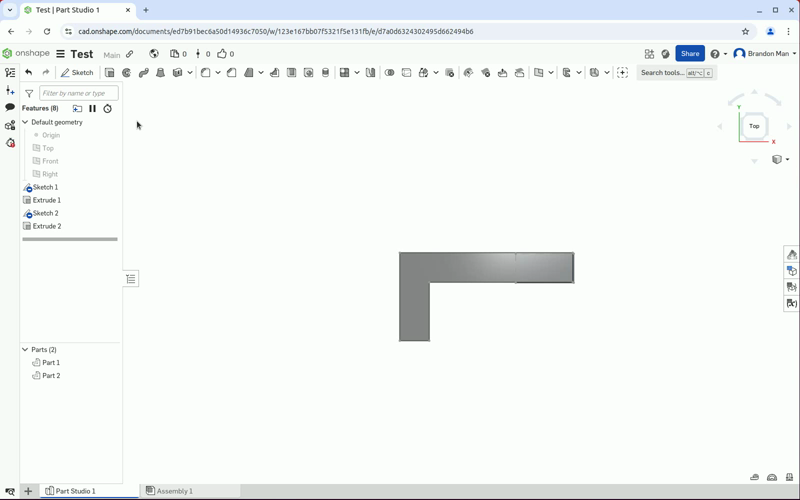
key(shift+7)
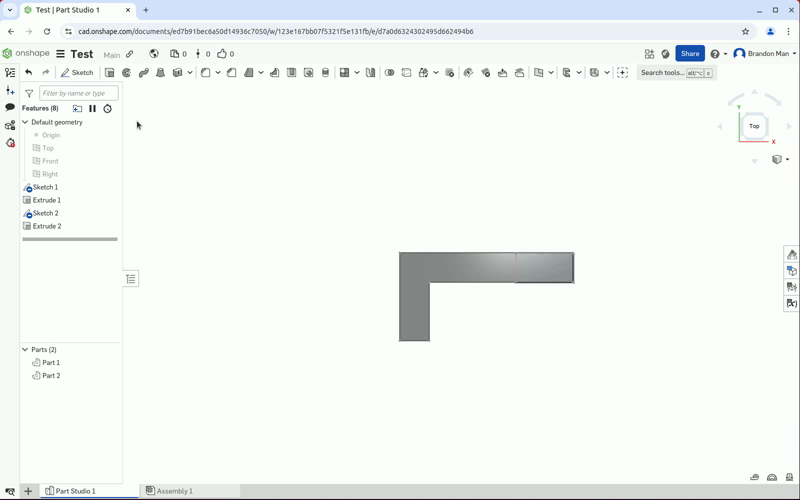
key(up, 3)
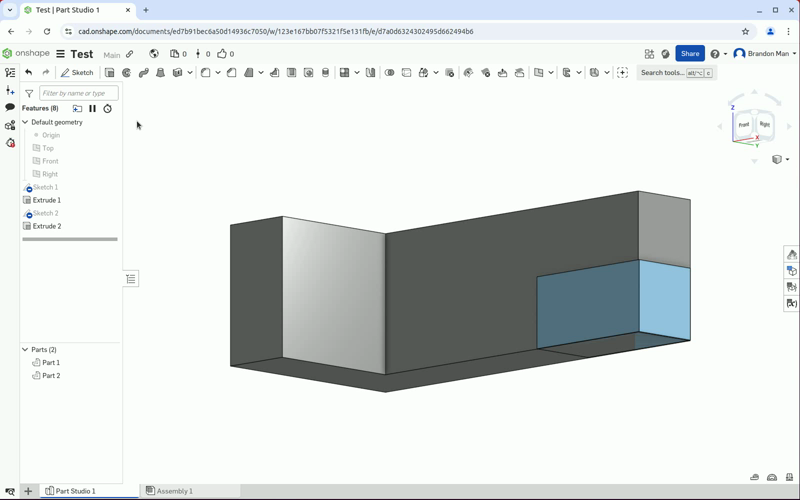
key(left, 3)
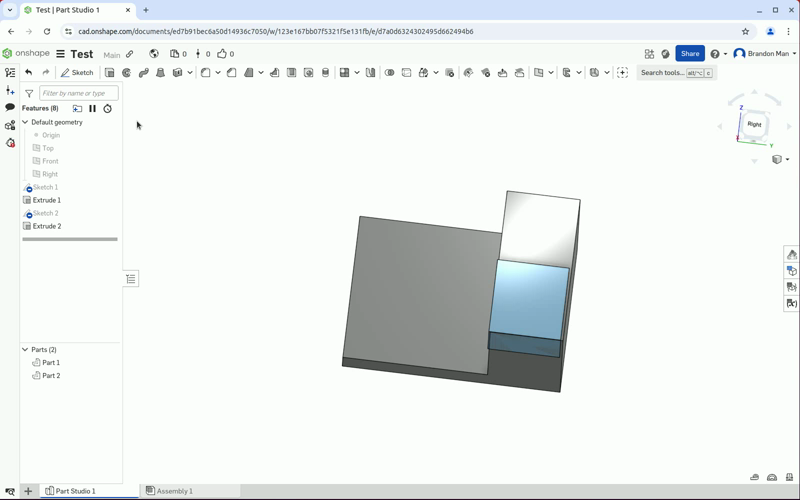
key(right, 3)
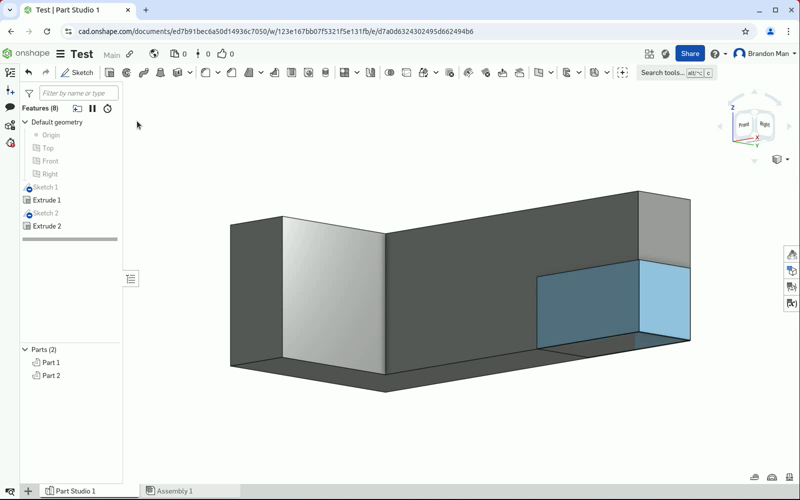
key(down, 3)
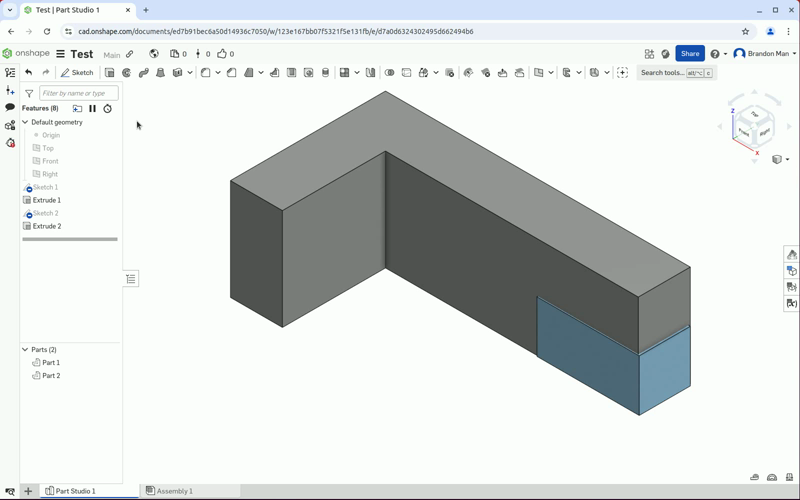
mouse_move(73, 189)
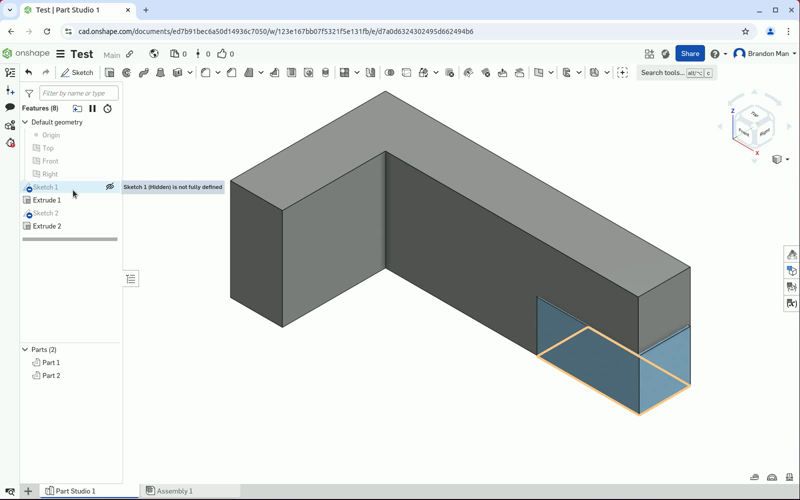
click(73, 189)